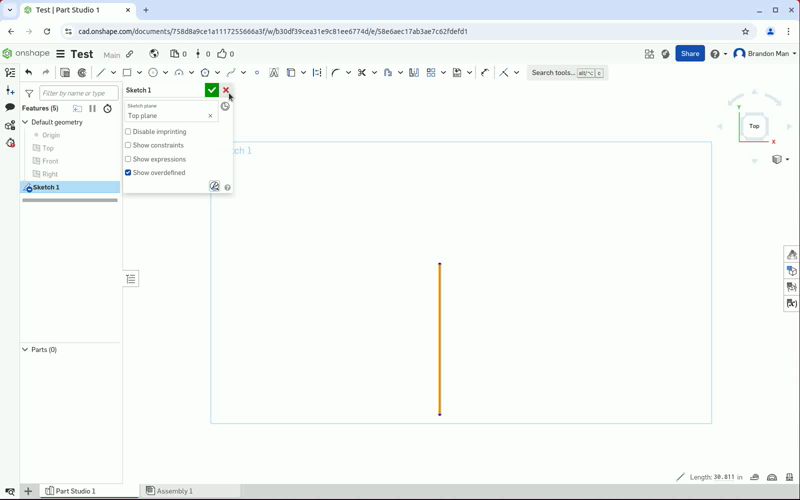
key(shift+h)
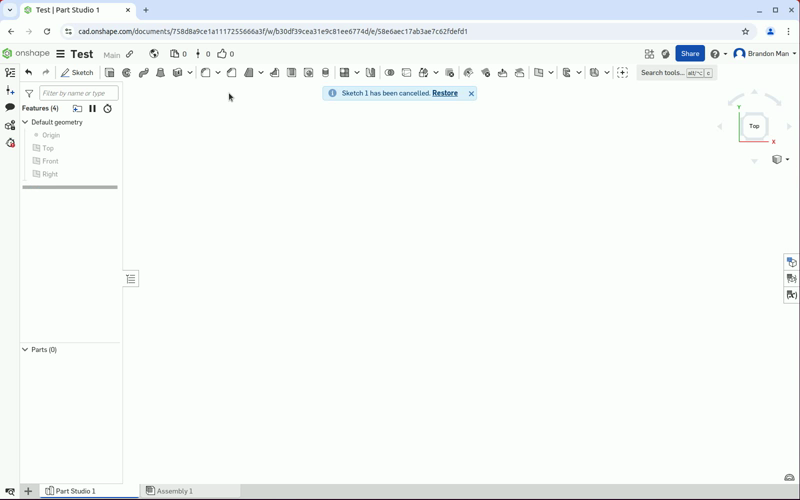
mouse_move(73, 352)
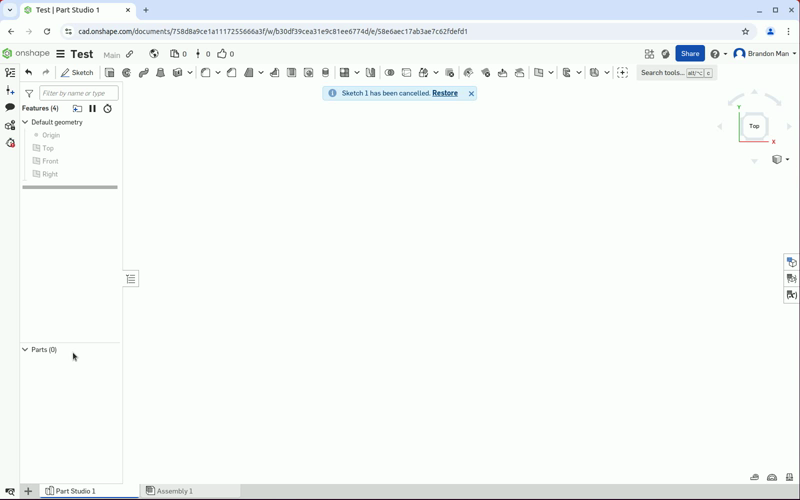
key(y)
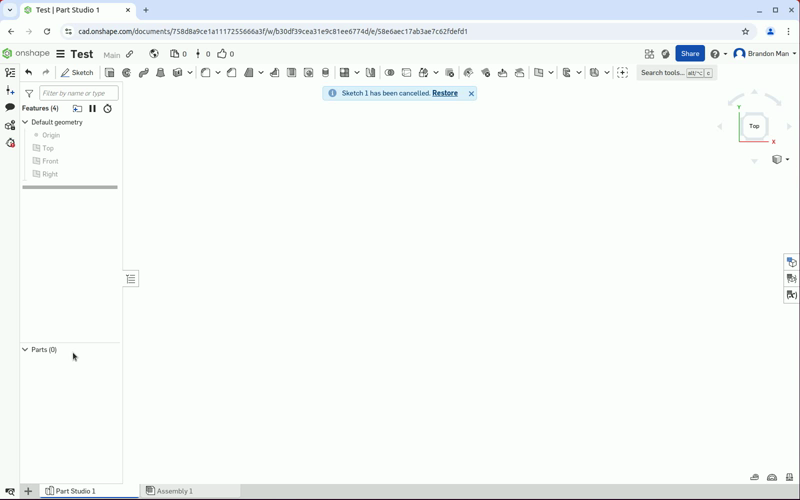
key(shift+p)
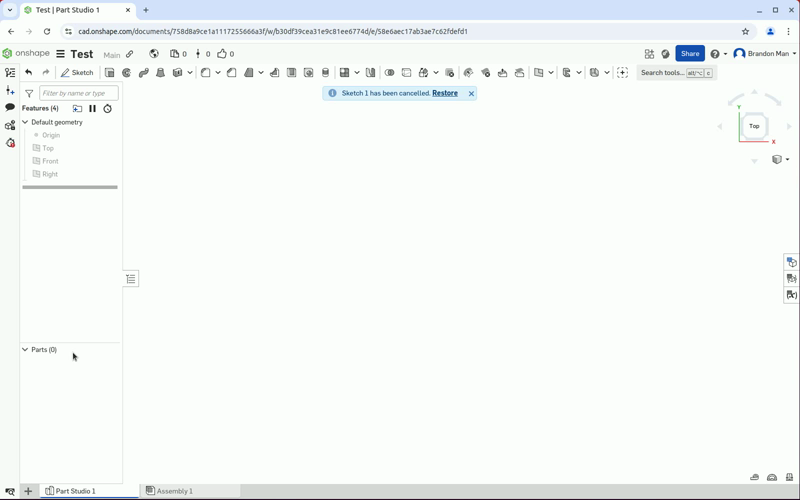
key(space)
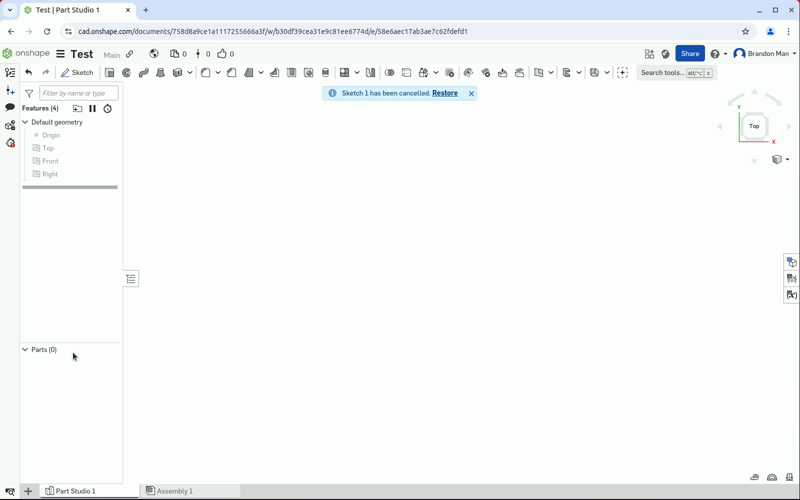
key_down(shift)
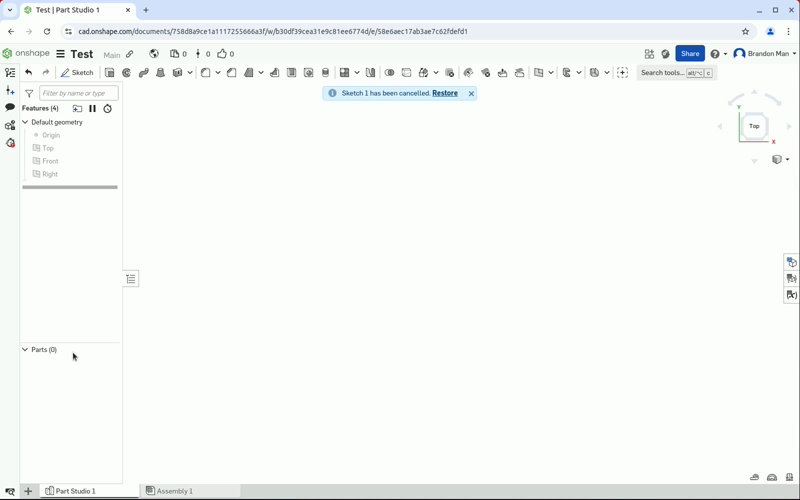
key(up)
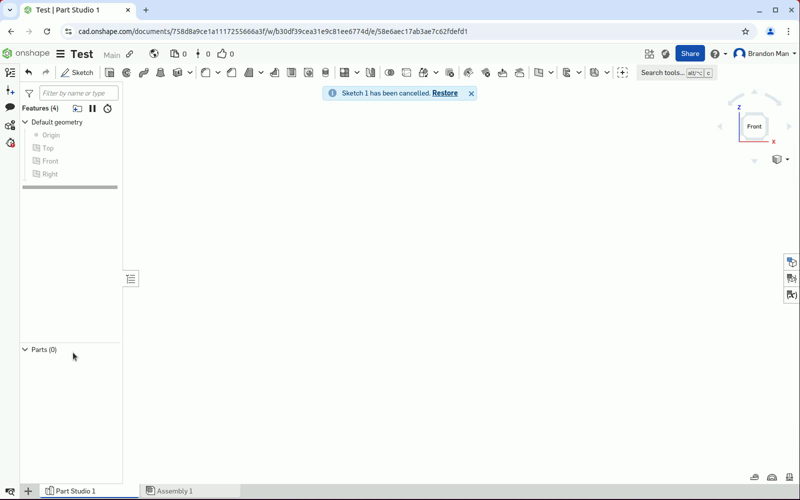
key_up(shift)
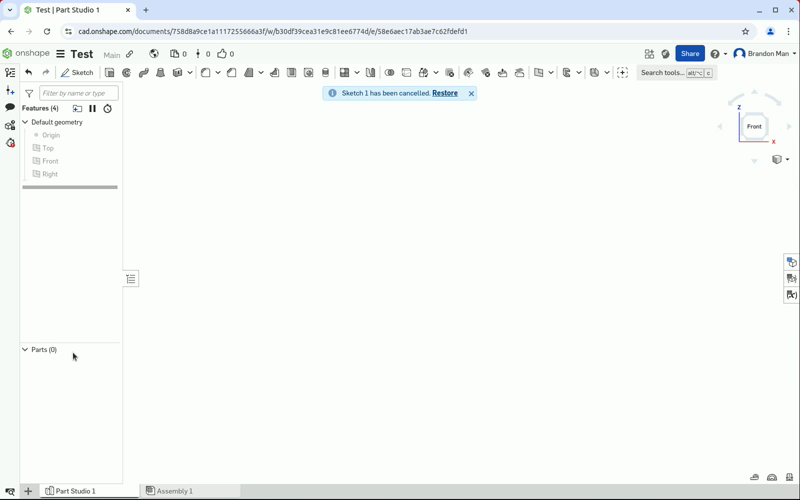
mouse_move(73, 352)
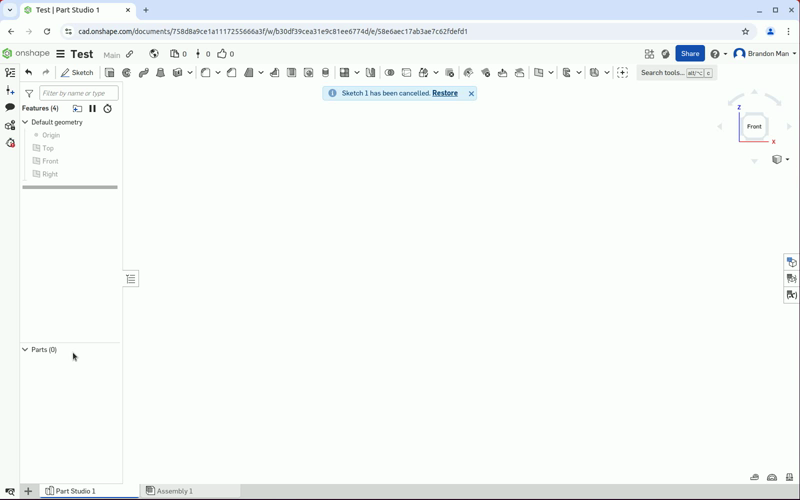
key(shift+y)
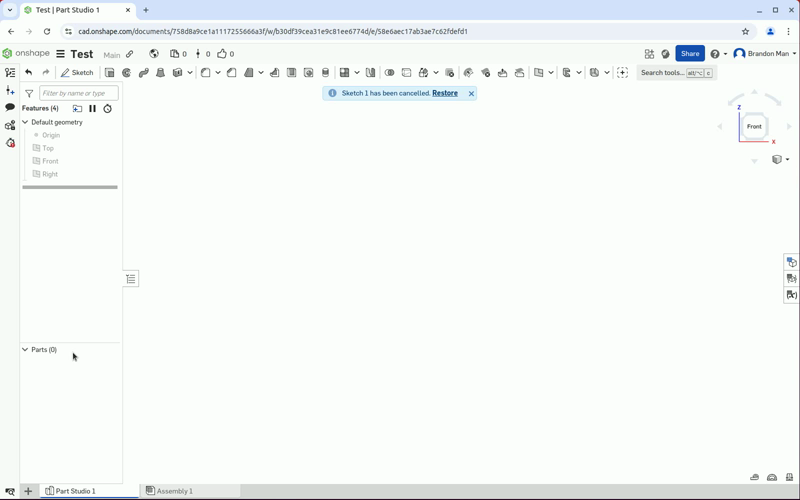
key(shift+s)
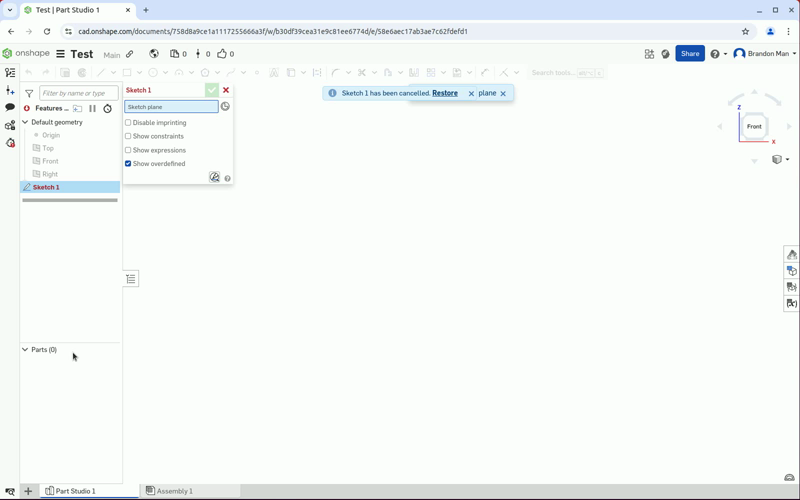
mouse_move(73, 163)
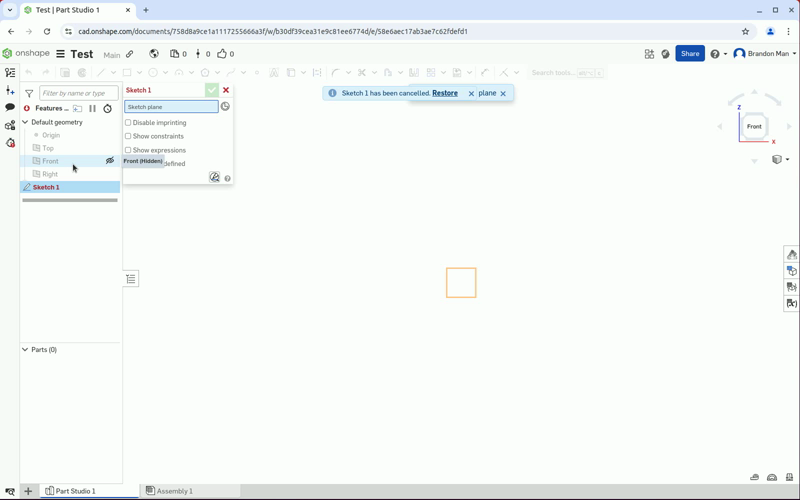
click(73, 163)
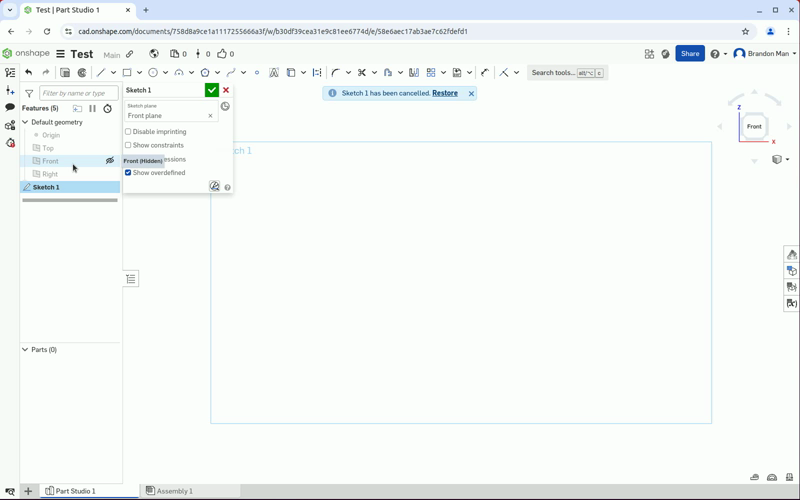
mouse_move(73, 352)
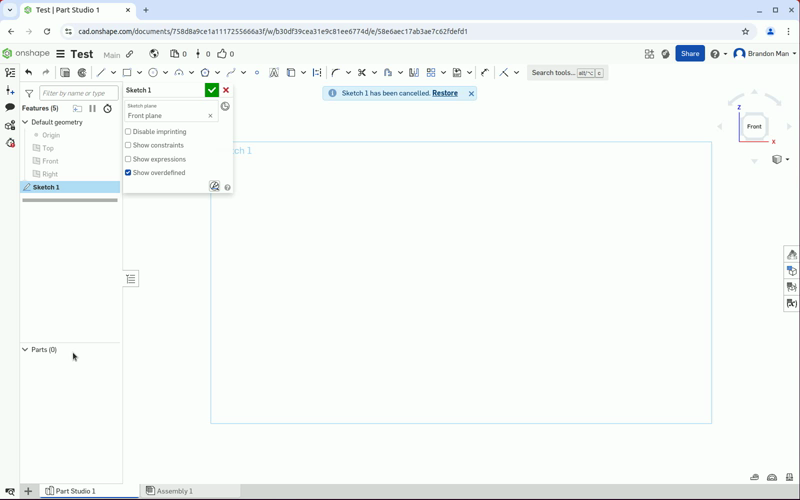
key(y)
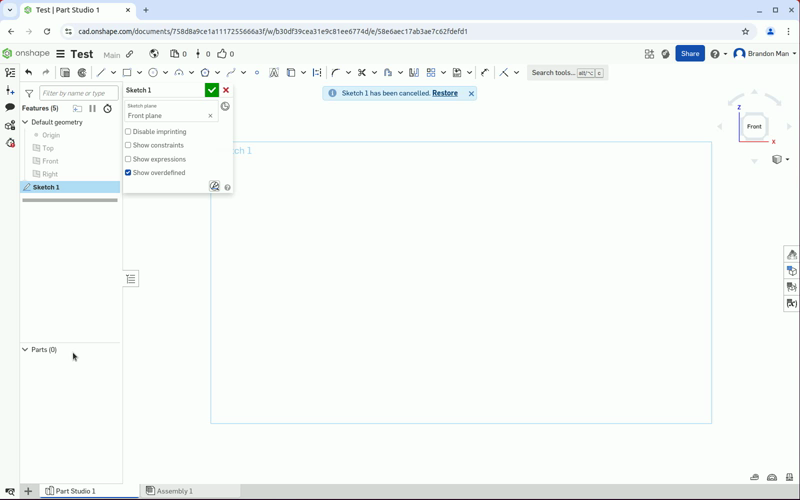
key(c)
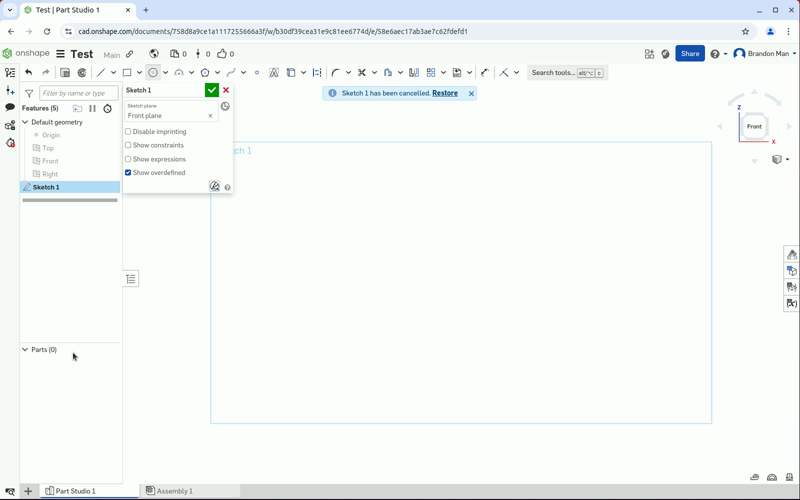
key_down(shift)
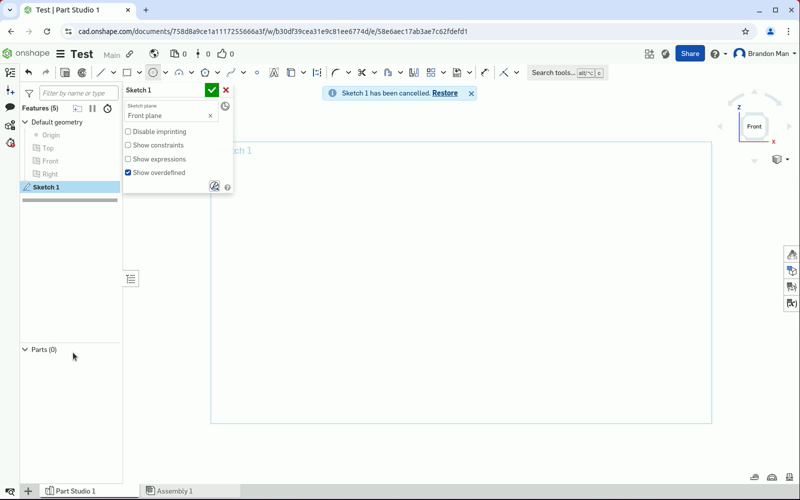
mouse_move(460, 306)
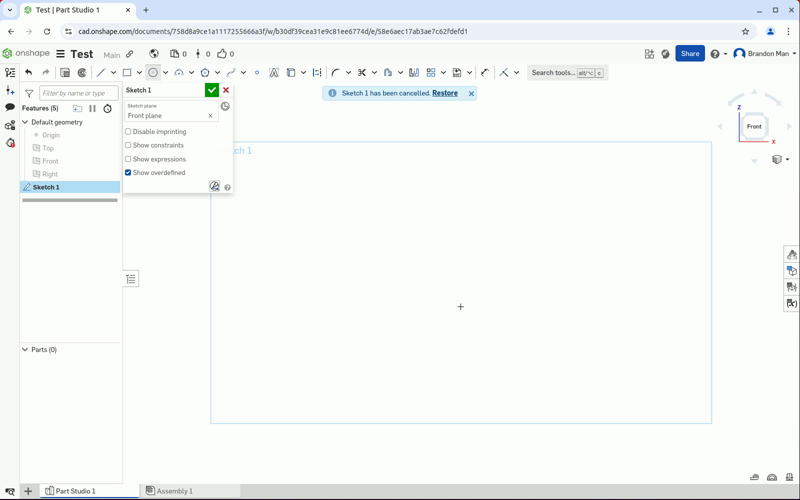
click(460, 306)
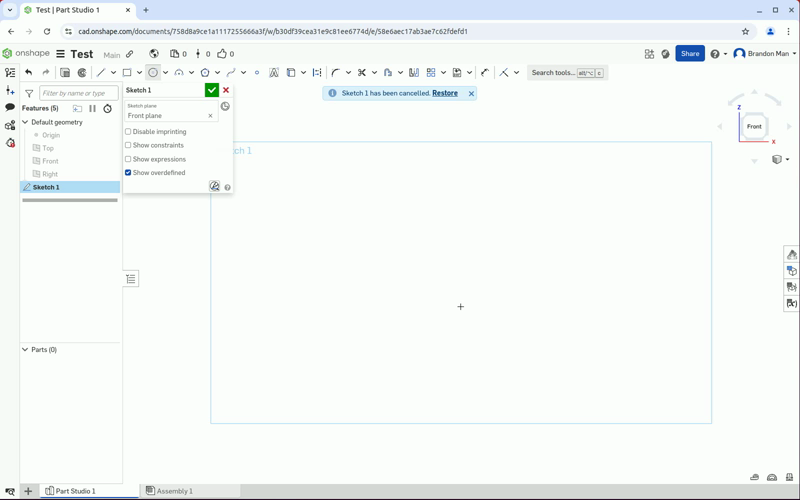
key_up(shift)
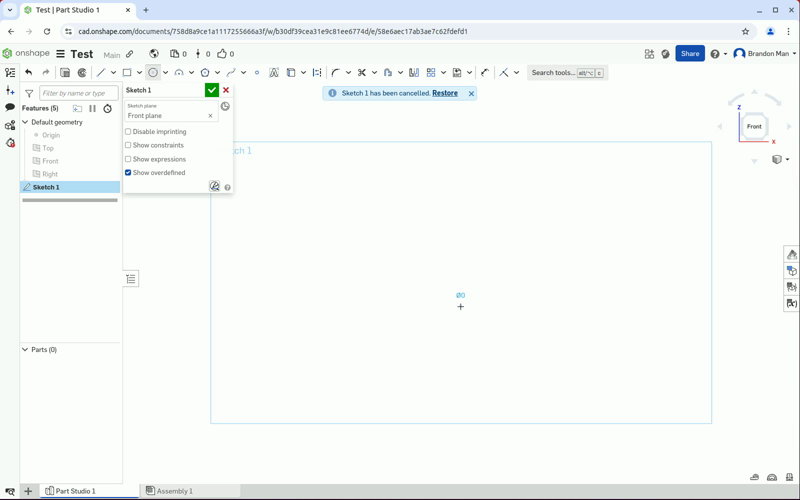
mouse_move(527, 306)
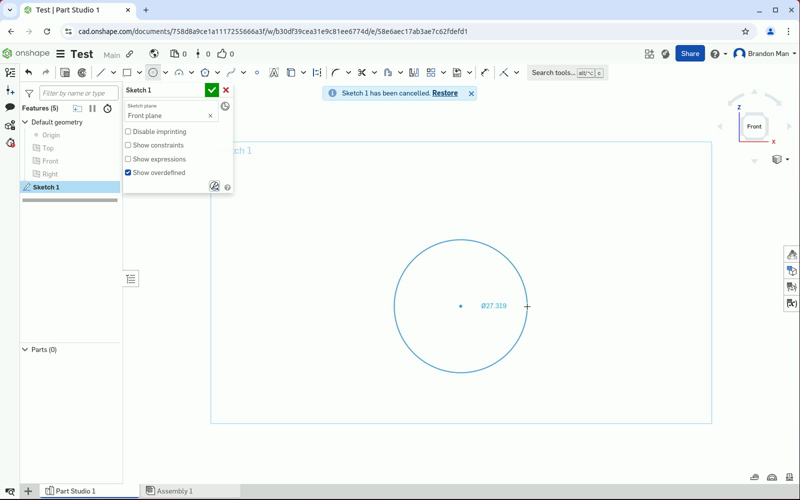
click(527, 306)
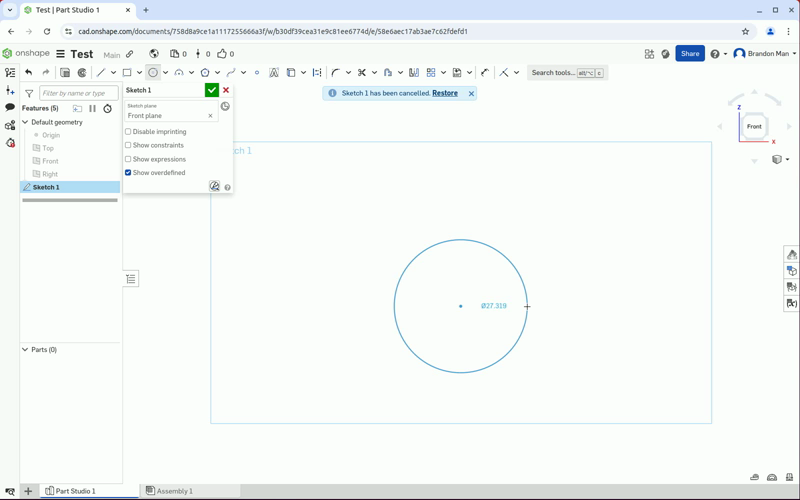
key(esc)
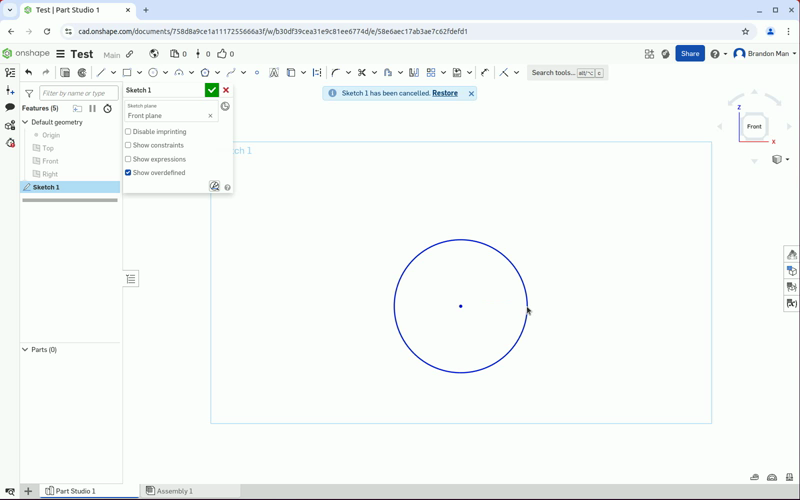
key(c)
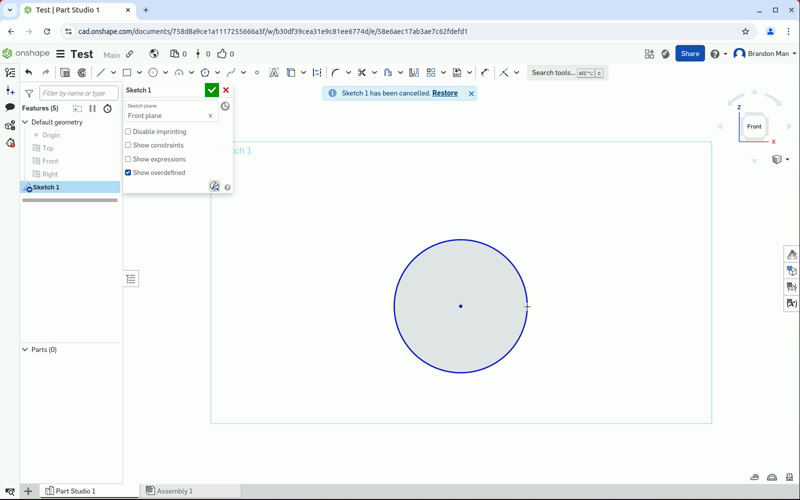
key_down(shift)
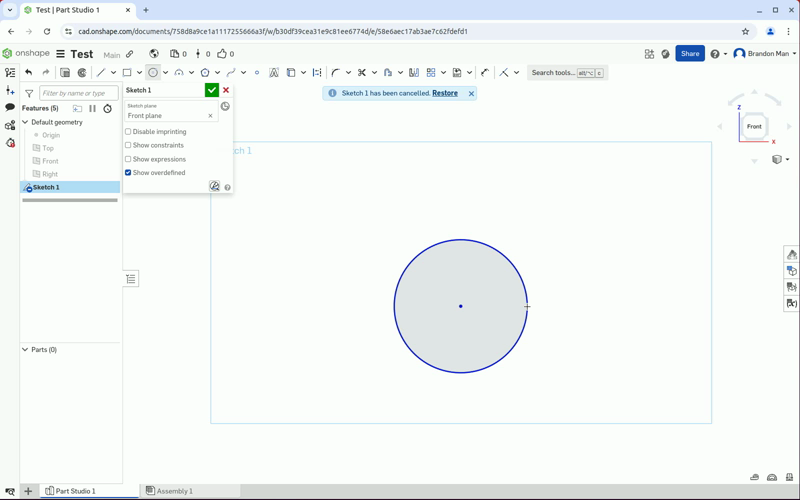
mouse_move(460, 306)
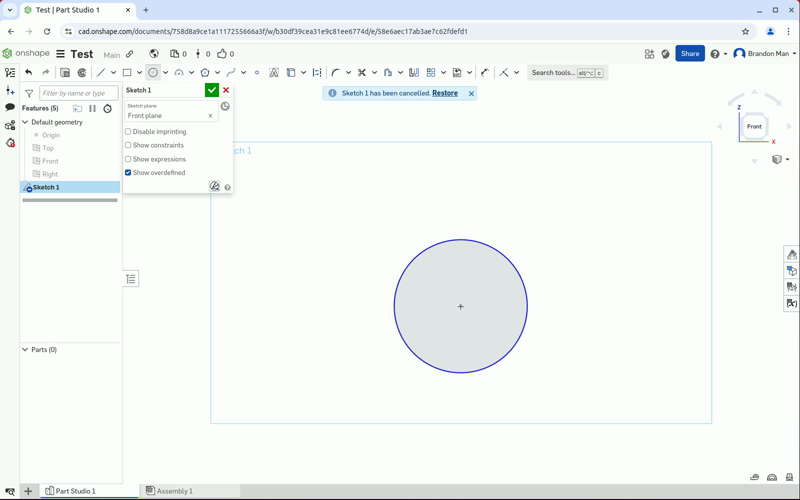
click(460, 306)
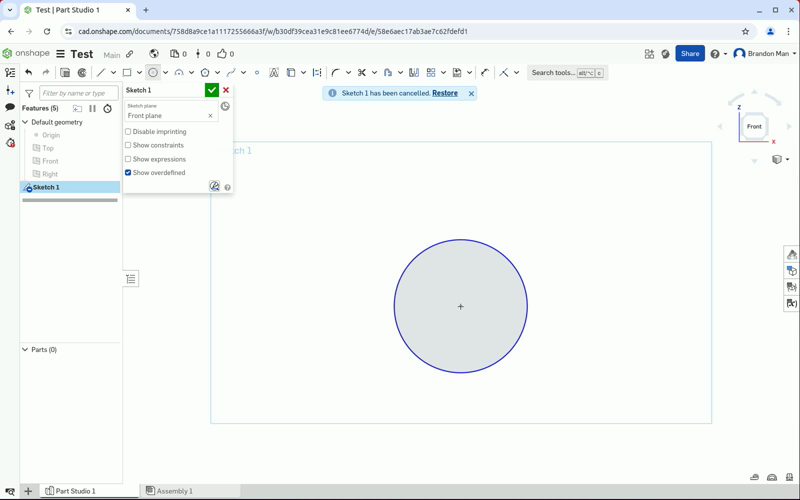
key_up(shift)
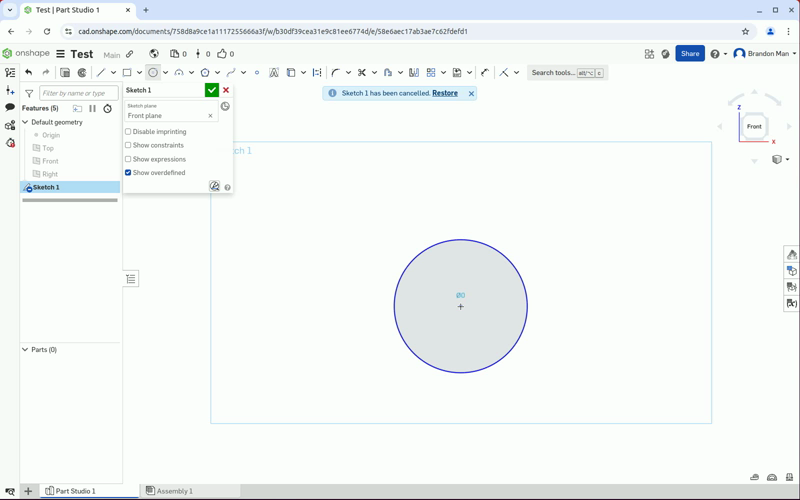
mouse_move(506, 306)
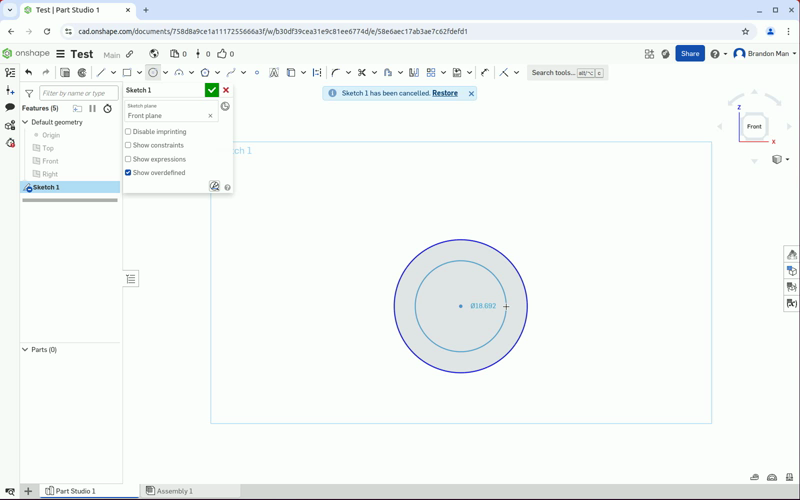
click(506, 306)
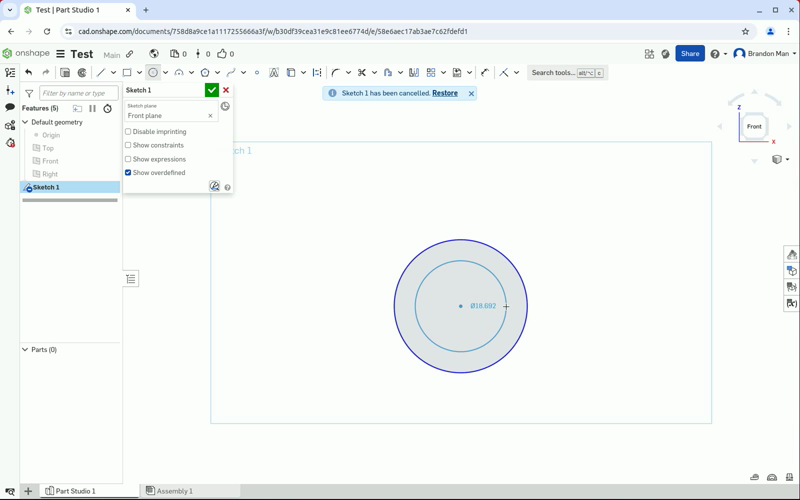
key(esc)
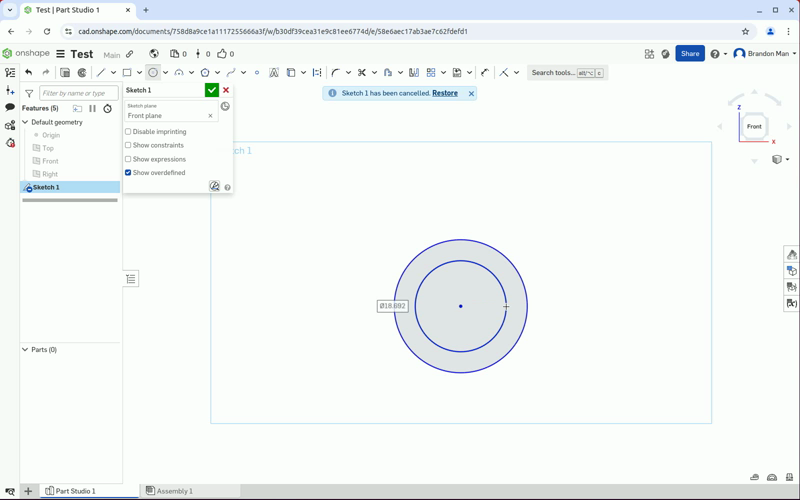
mouse_move(459, 358)
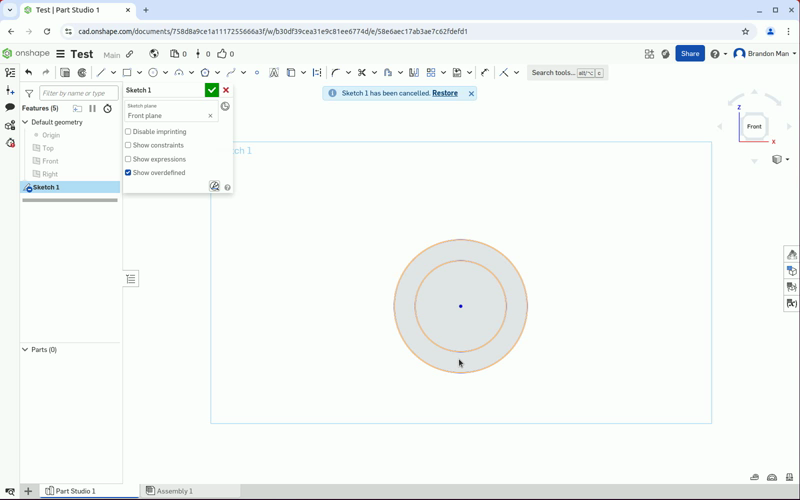
click(459, 358)
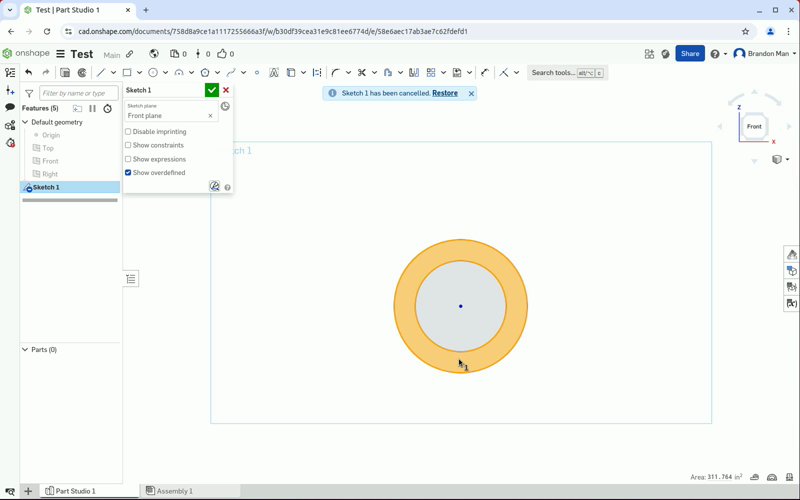
mouse_move(73, 352)
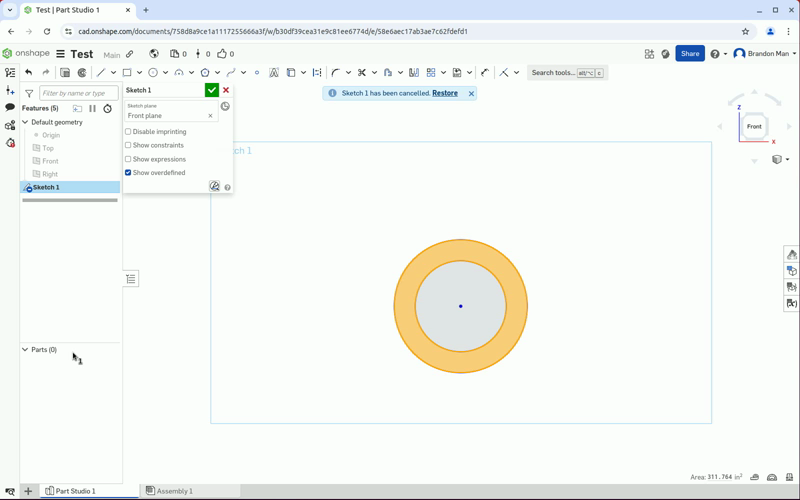
key(shift+y)
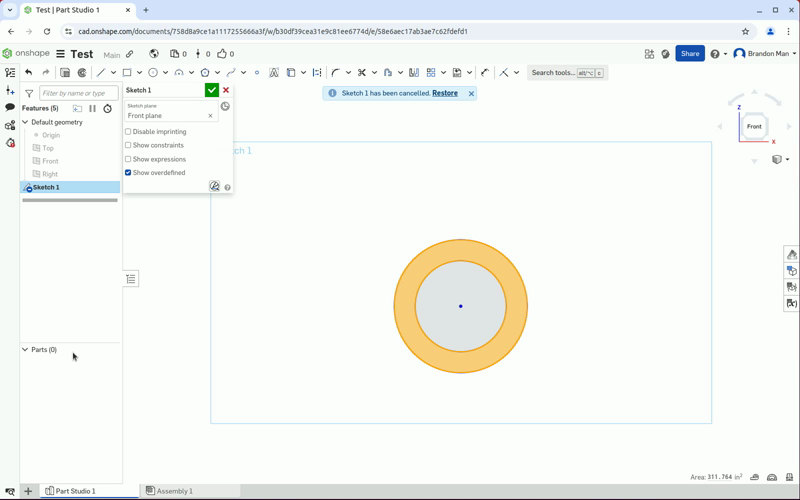
key(shift+e)
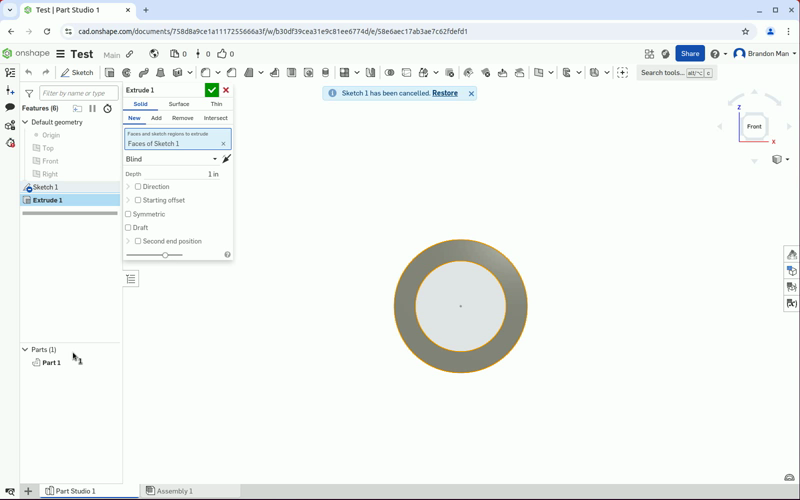
mouse_move(143, 106)
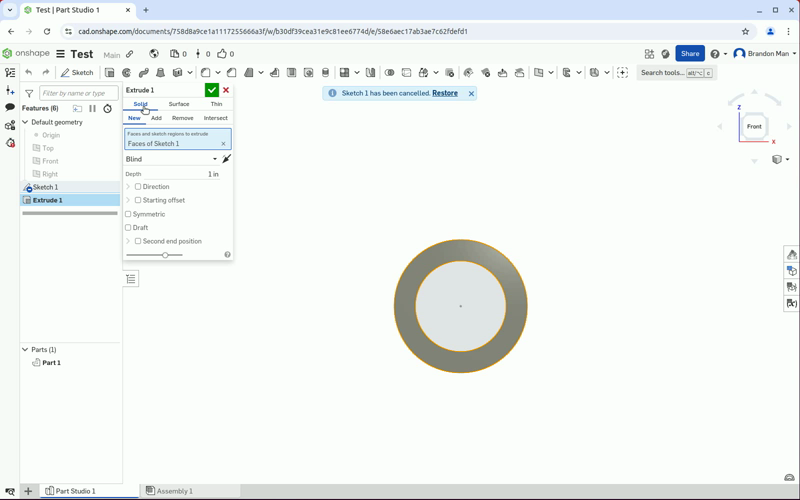
click(143, 106)
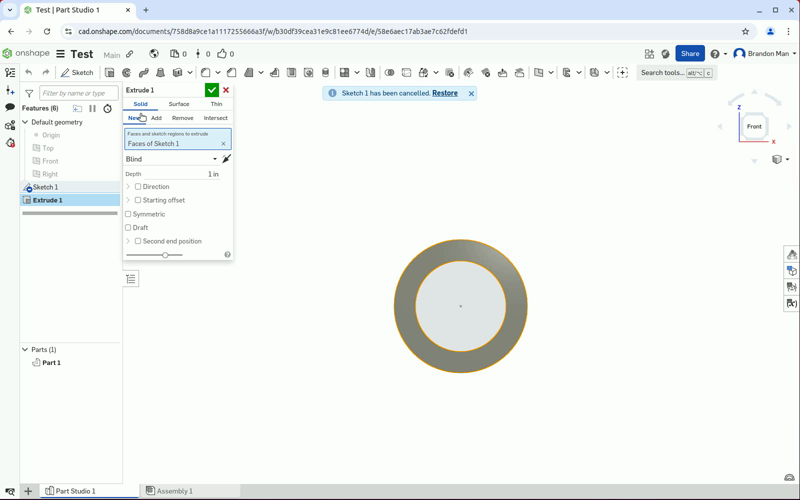
mouse_move(137, 120)
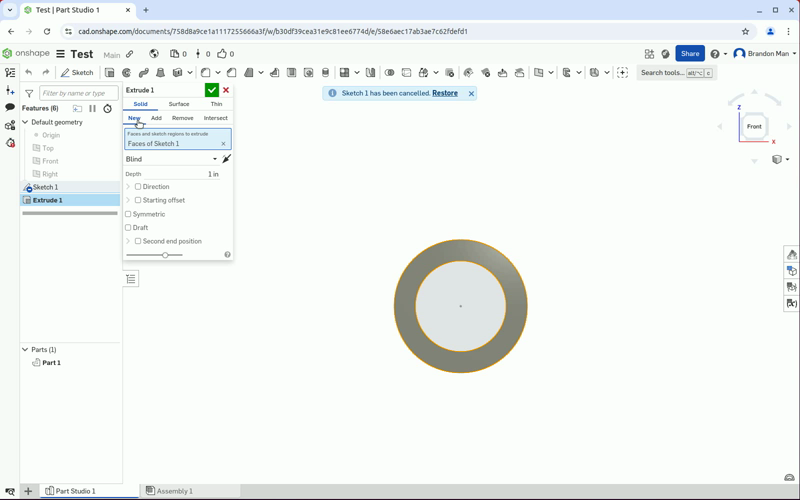
click(137, 120)
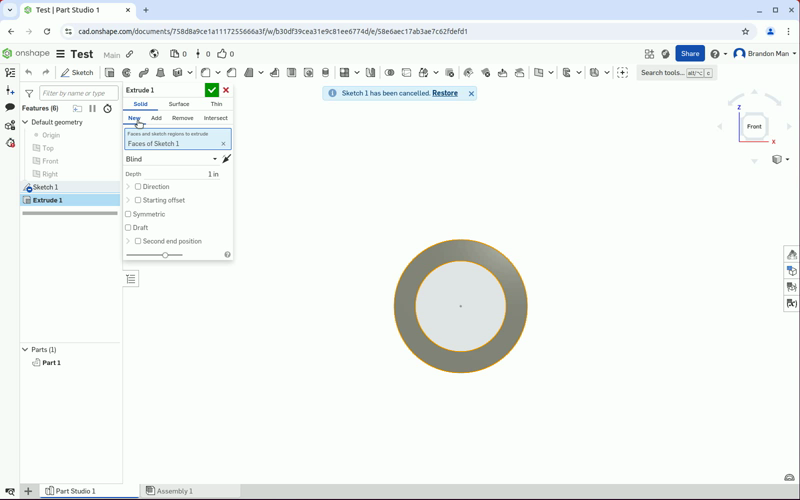
key(tab, 4)
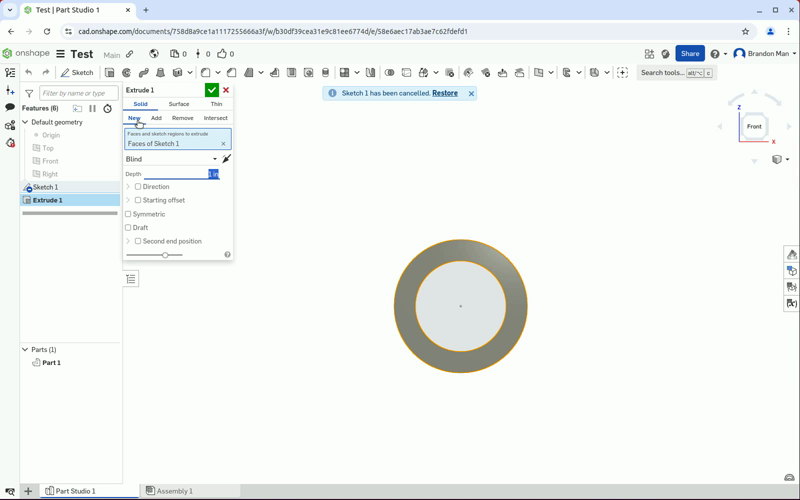
text(23.108)
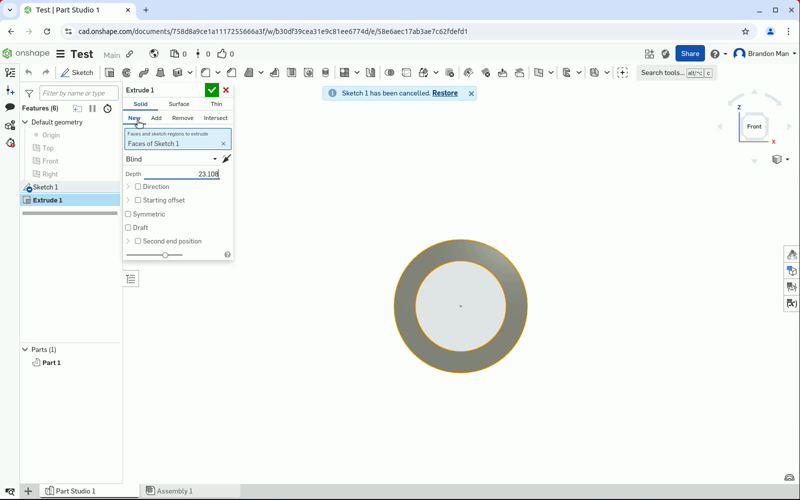
key(enter)
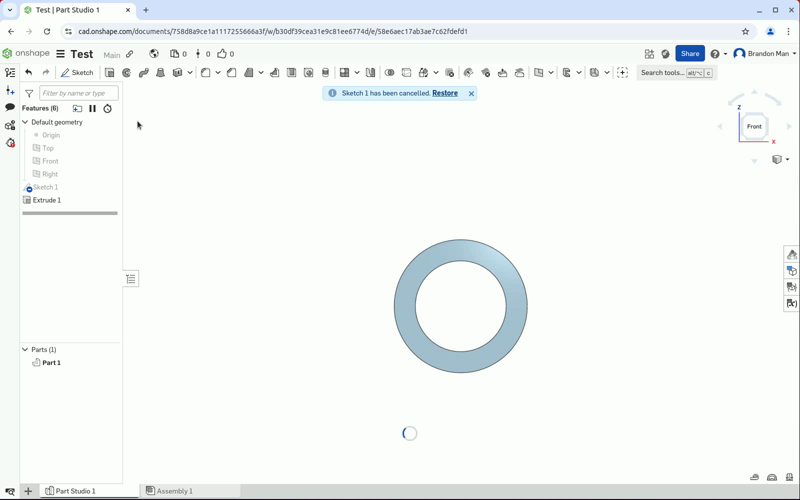
key(shift+h)
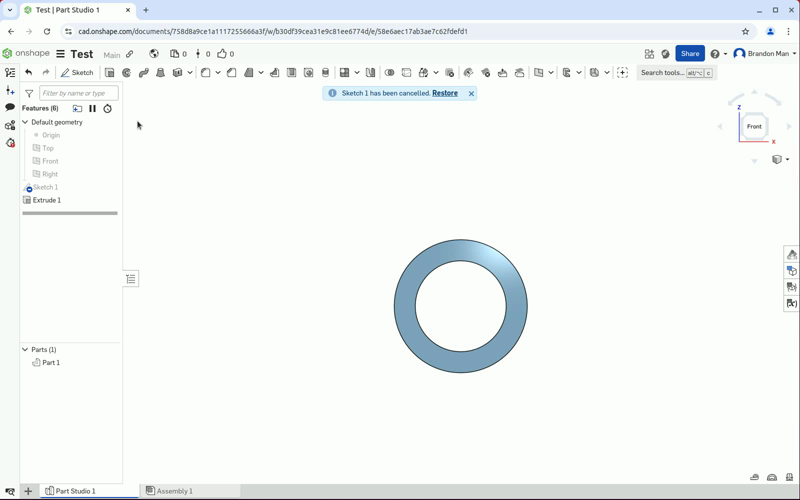
key(shift+h)
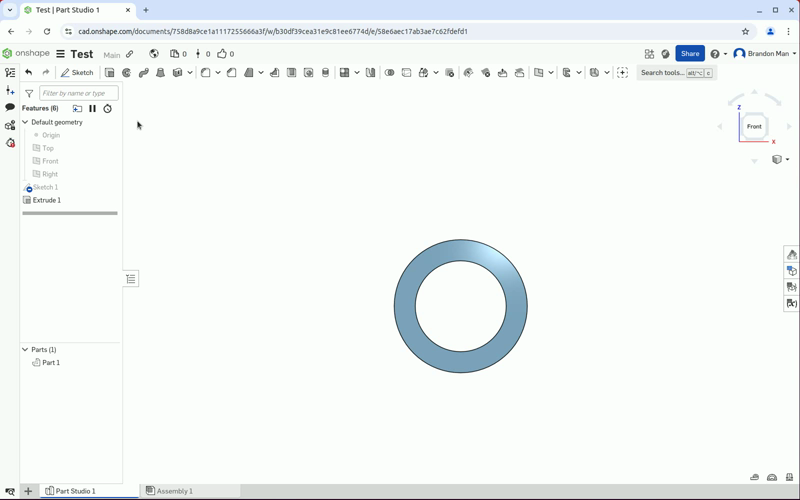
mouse_move(73, 189)
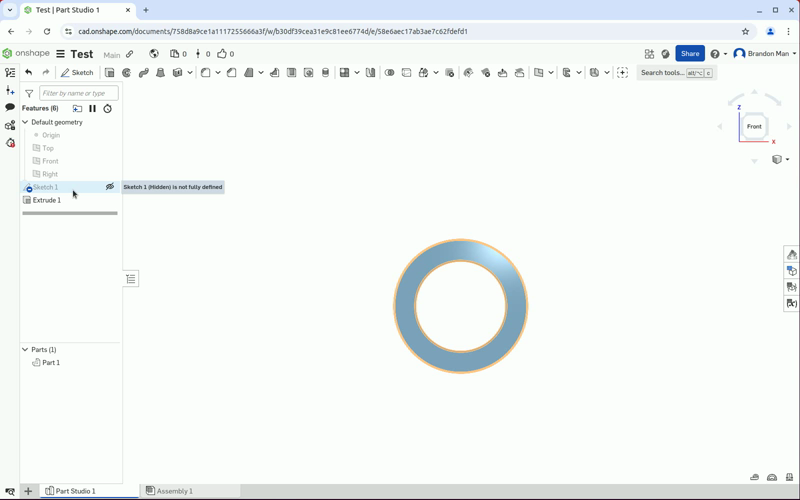
click(73, 189)
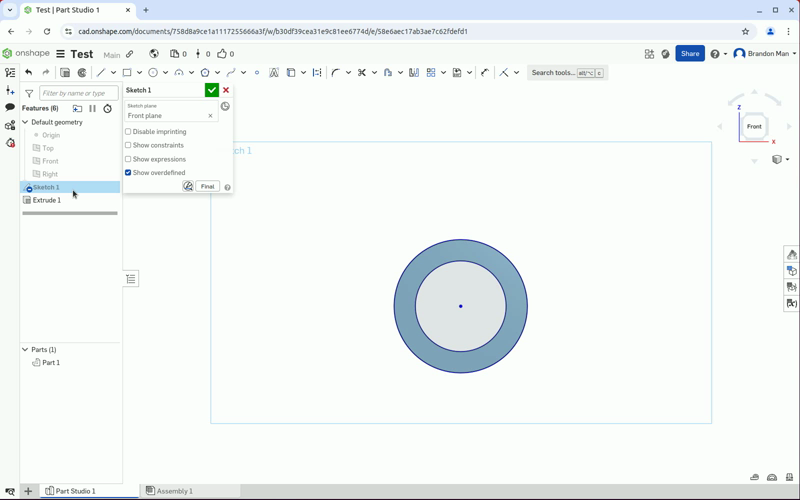
mouse_move(229, 92)
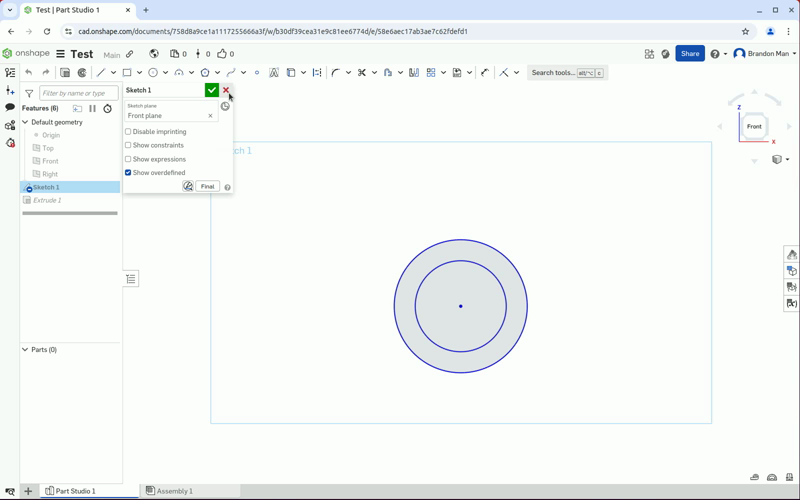
click(229, 92)
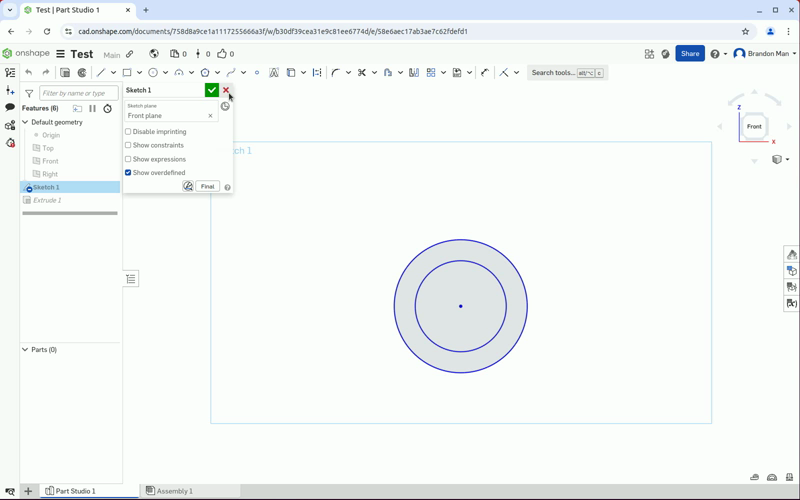
key(shift+s)
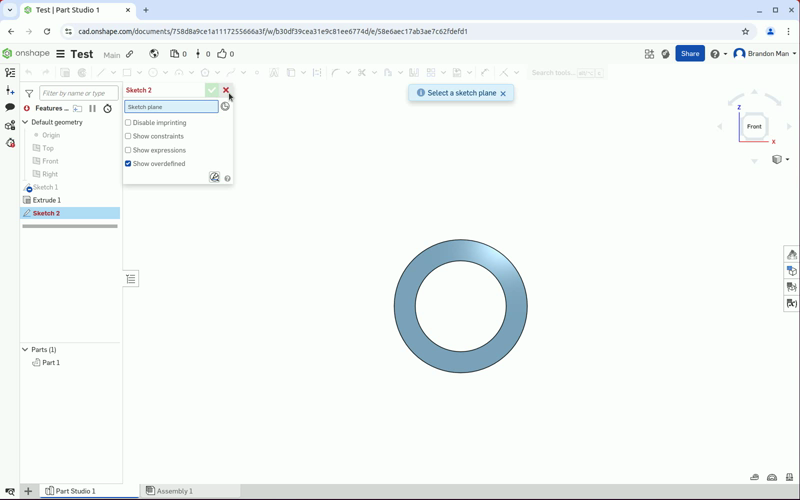
mouse_move(73, 163)
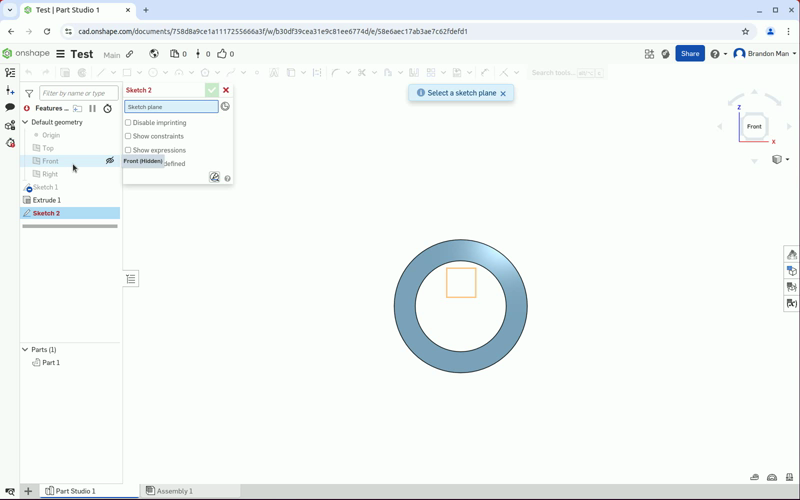
click(73, 163)
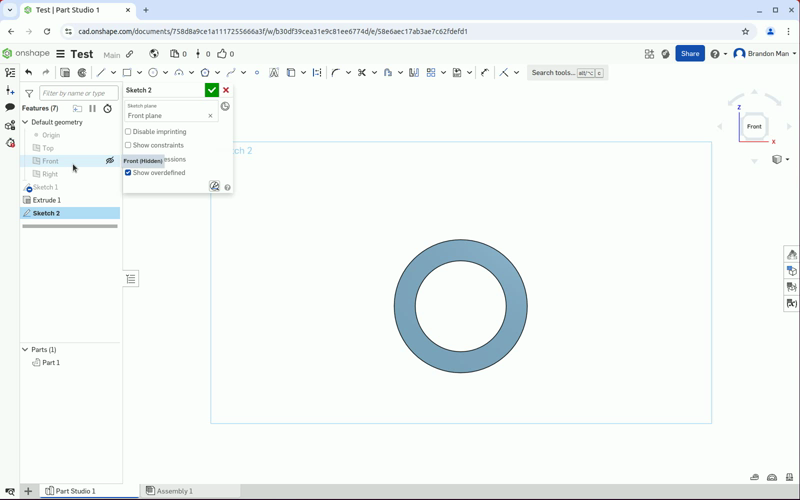
mouse_move(73, 352)
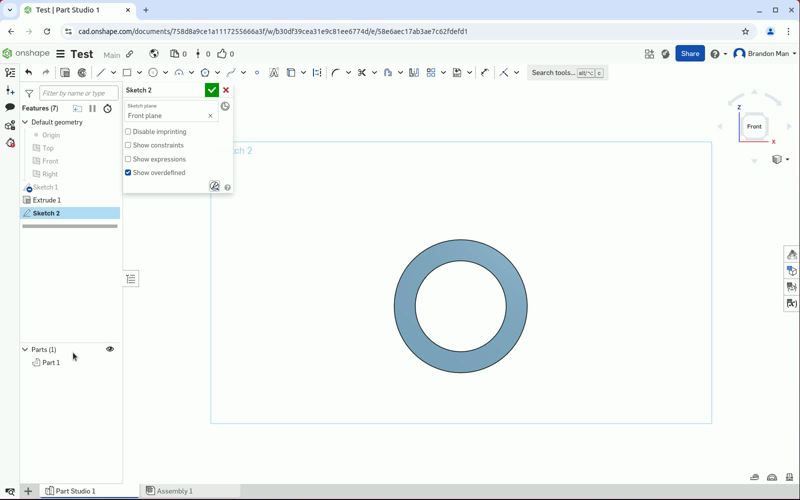
key(y)
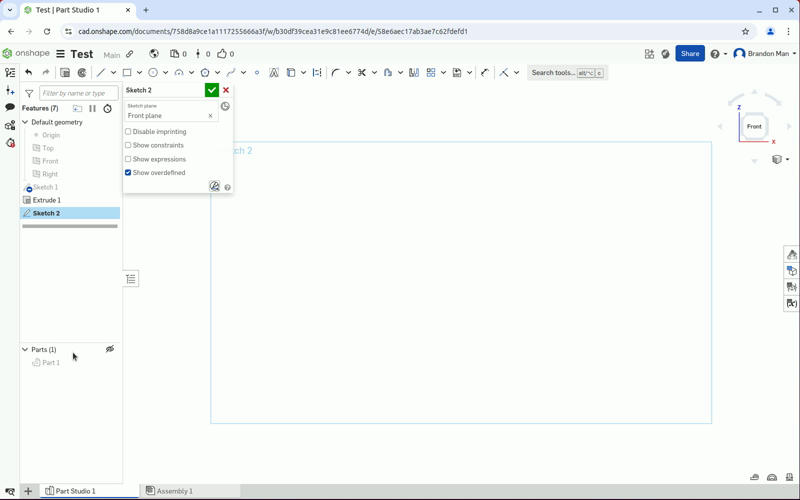
key(c)
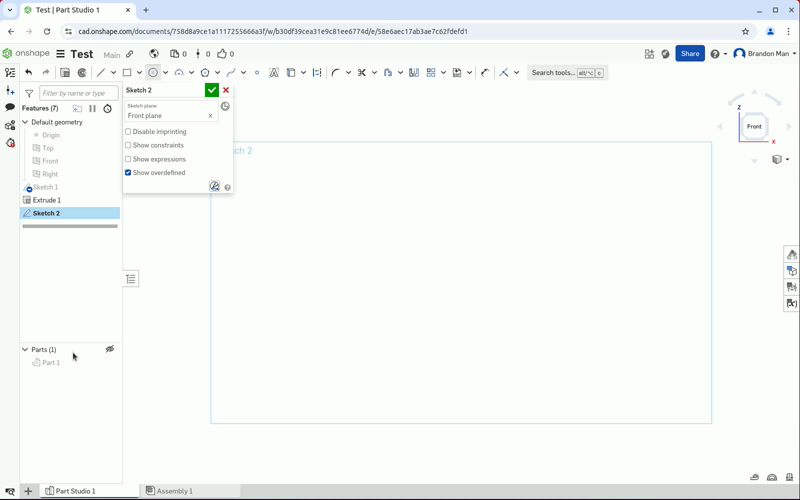
key_down(shift)
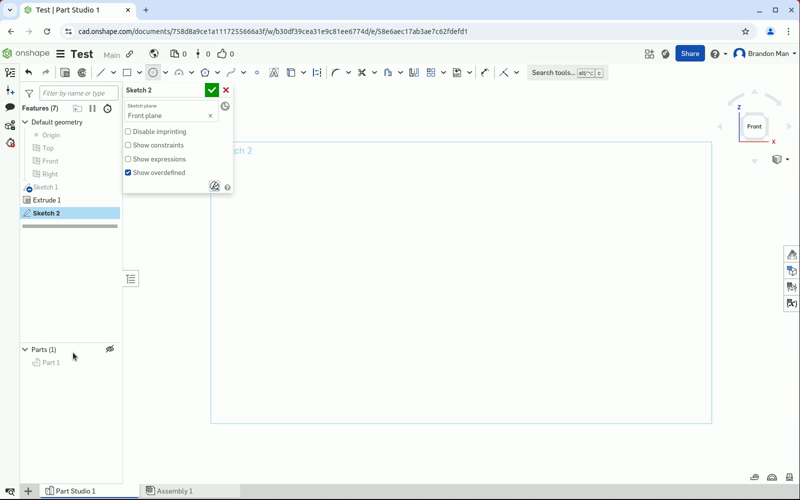
mouse_move(461, 306)
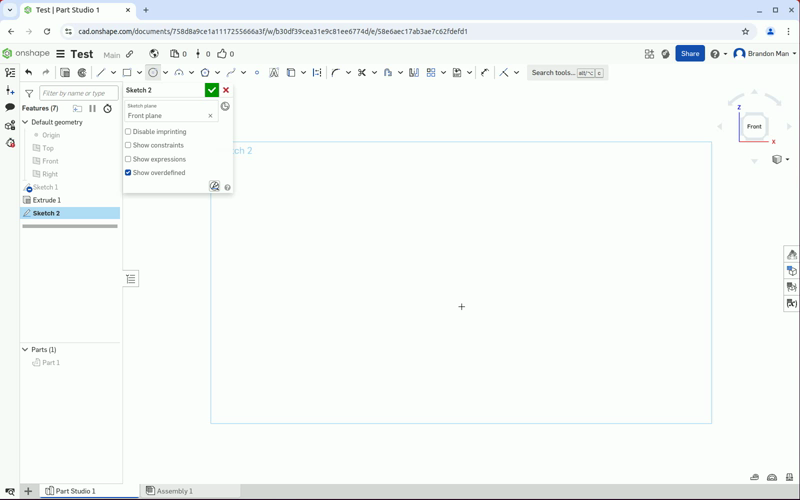
click(461, 306)
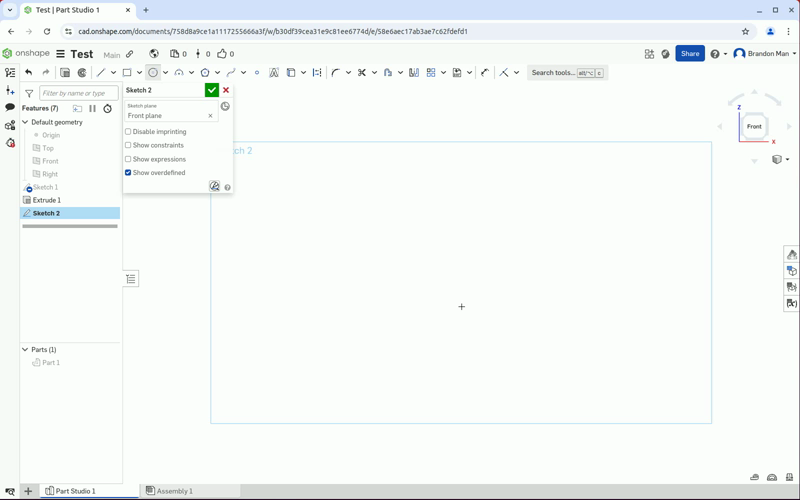
key_up(shift)
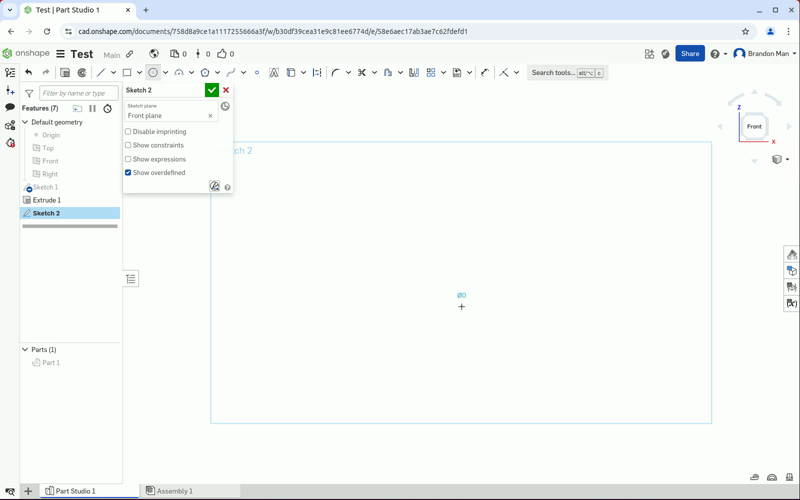
mouse_move(507, 306)
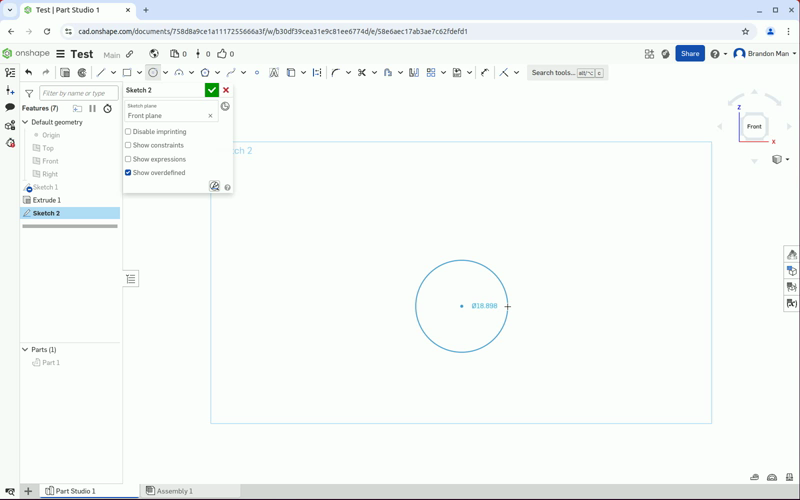
click(507, 306)
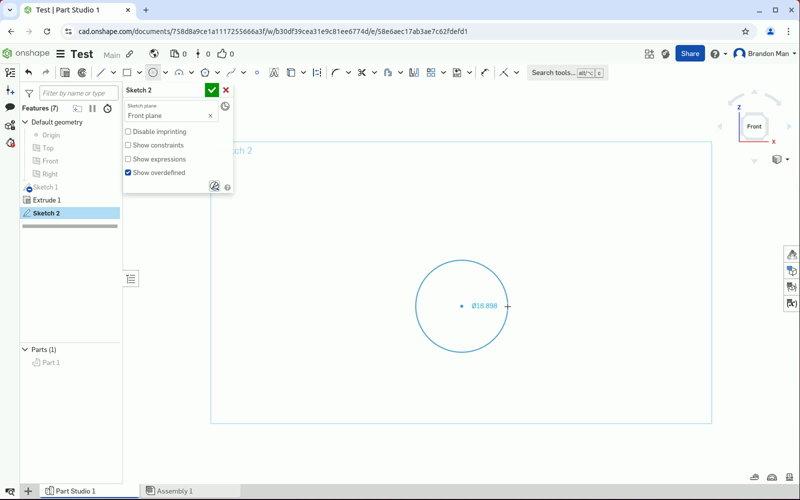
key(esc)
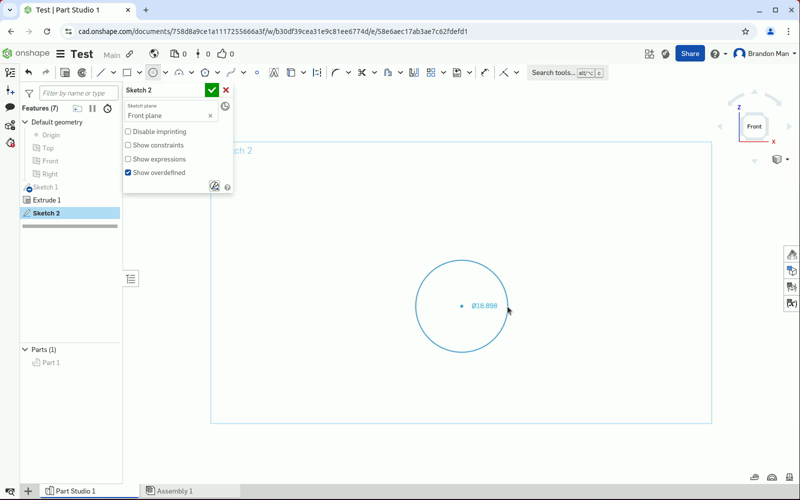
key(c)
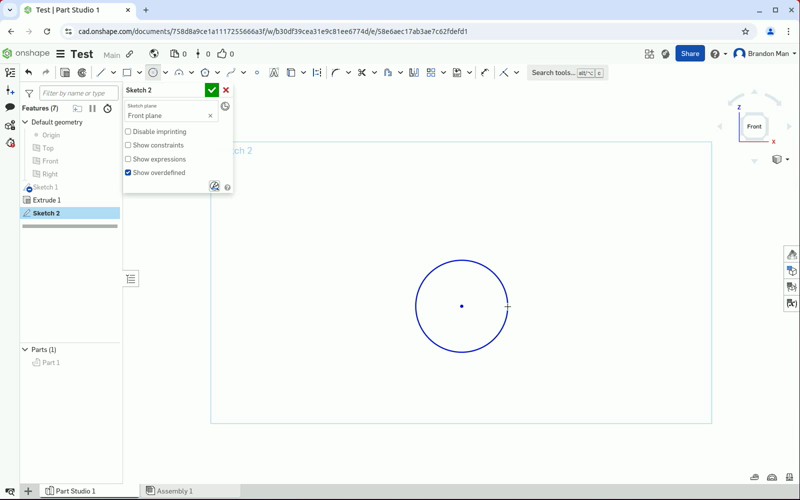
key_down(shift)
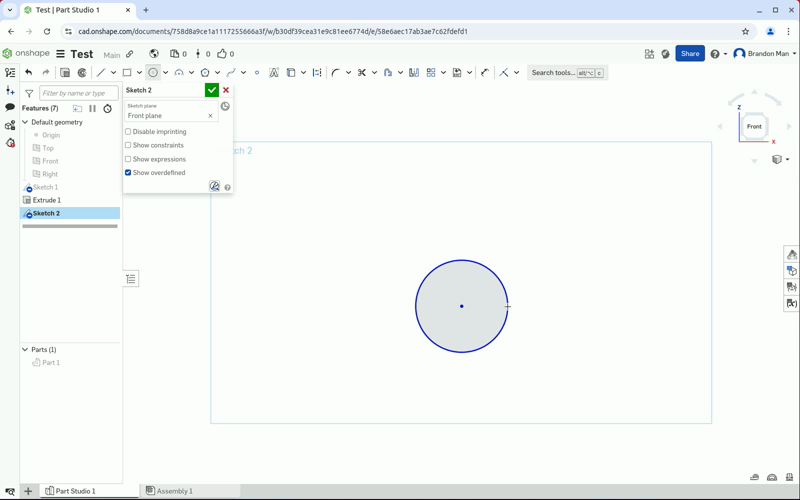
mouse_move(461, 283)
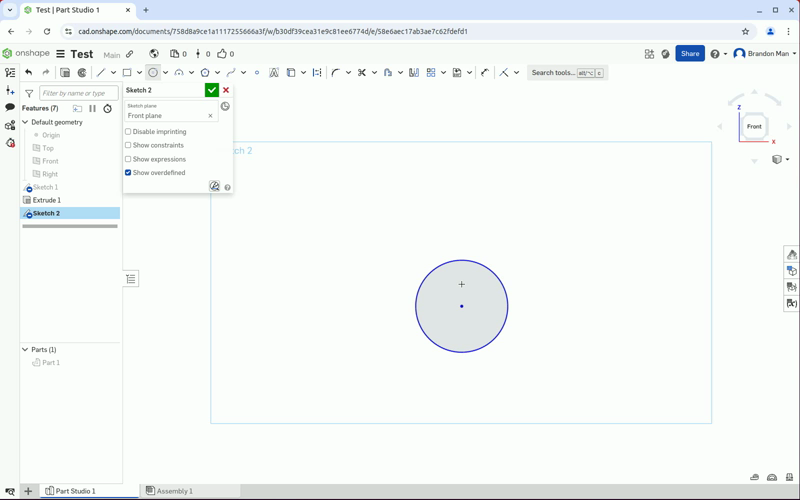
click(461, 283)
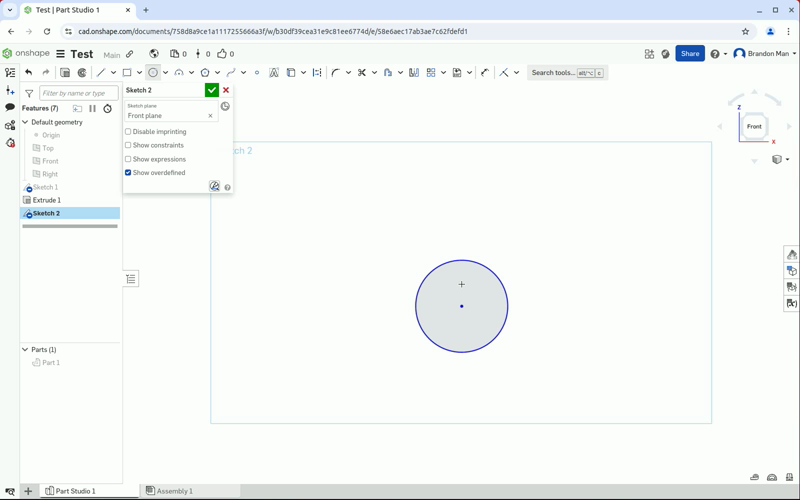
key_up(shift)
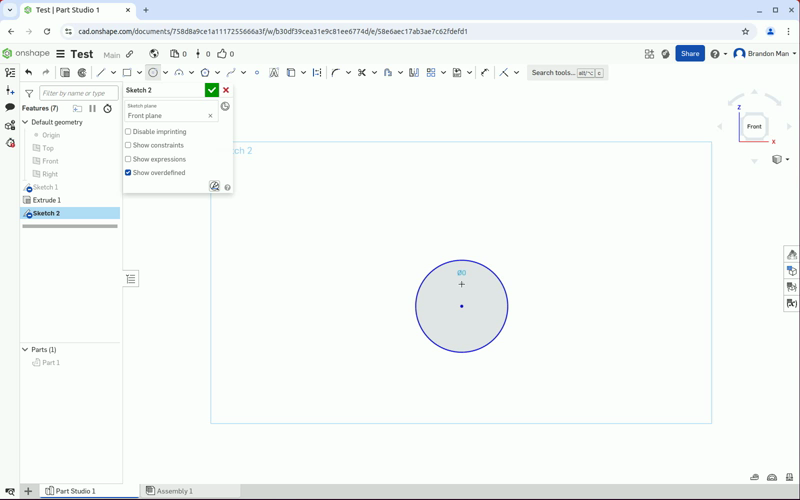
mouse_move(484, 283)
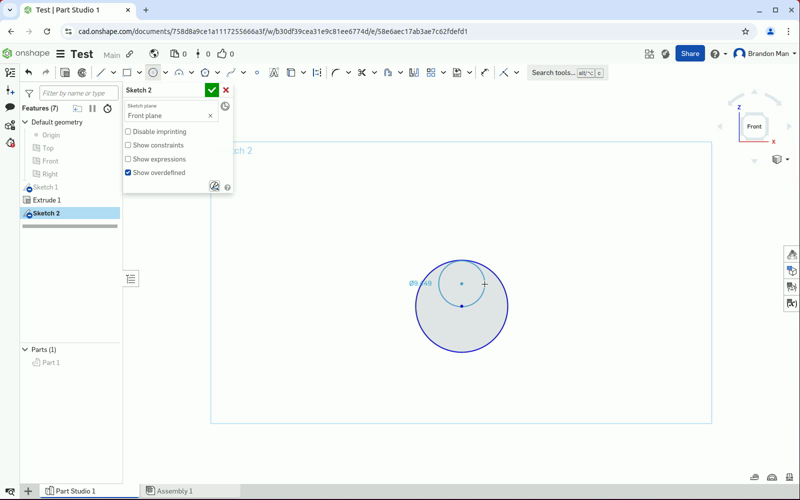
click(484, 283)
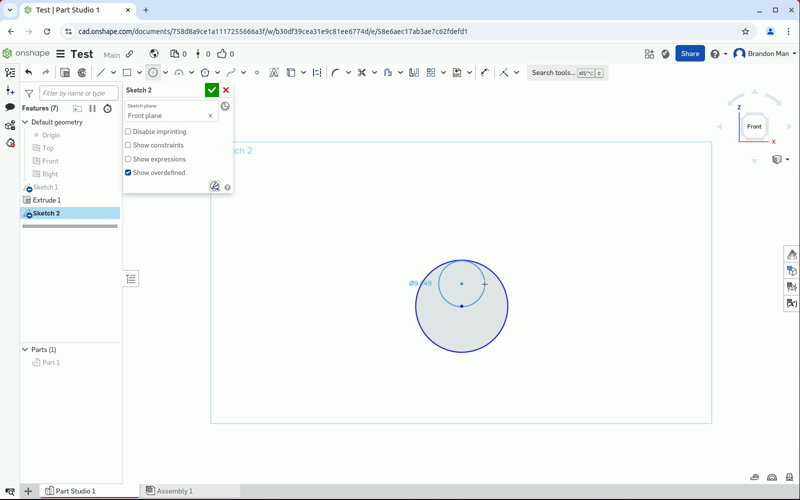
key(esc)
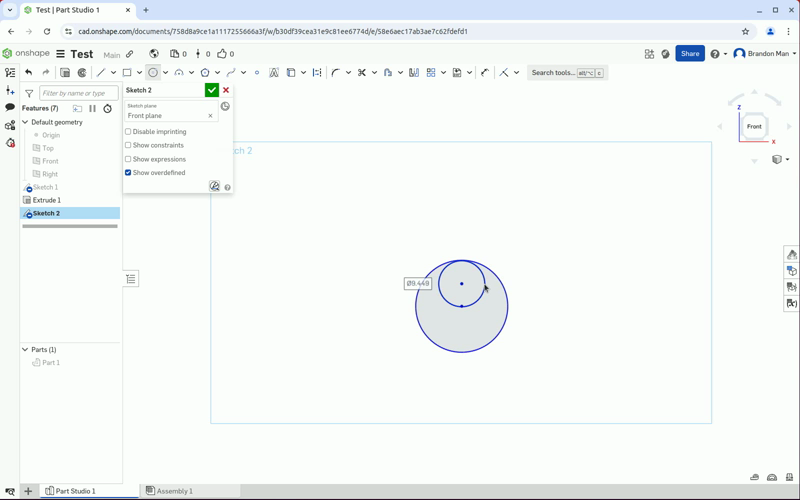
mouse_move(468, 342)
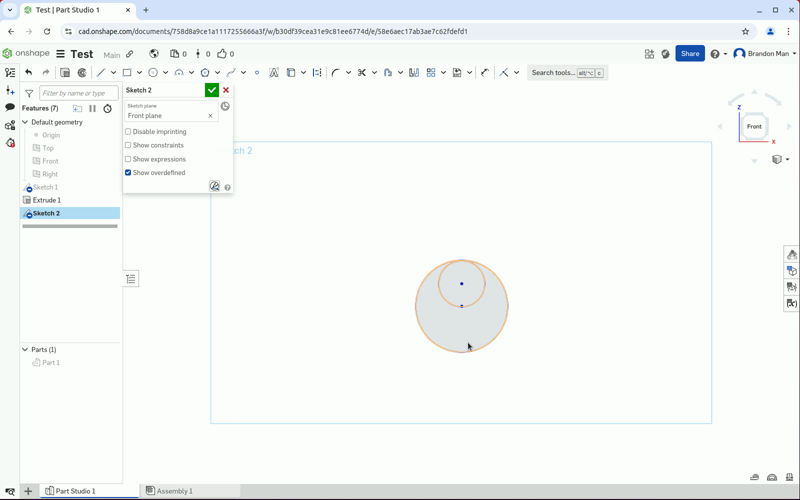
click(468, 342)
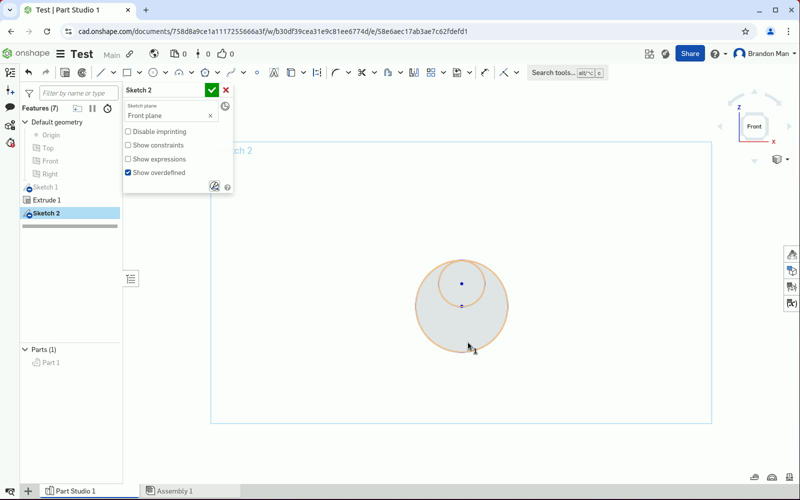
mouse_move(73, 352)
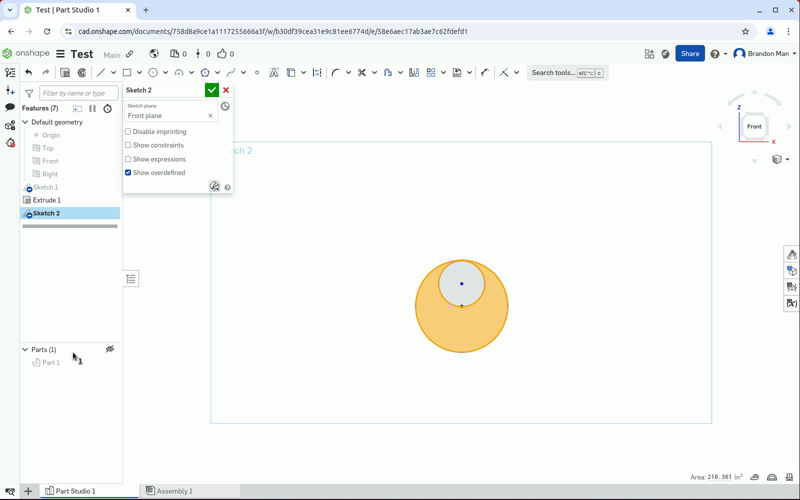
key(shift+y)
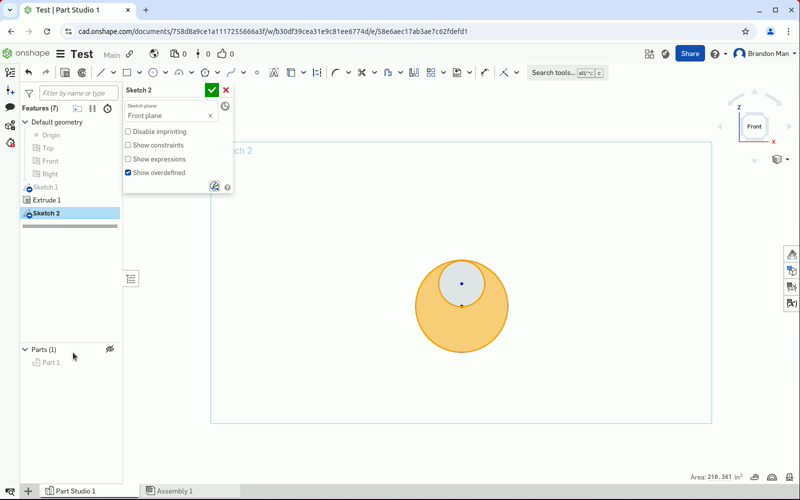
key(shift+e)
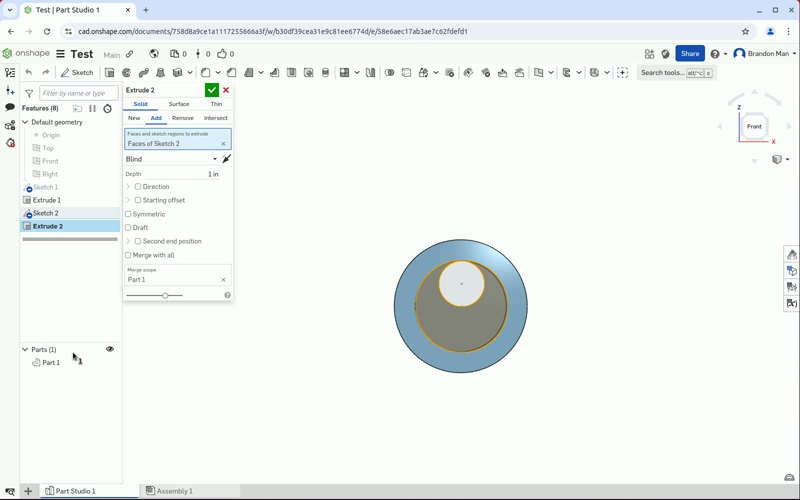
mouse_move(143, 106)
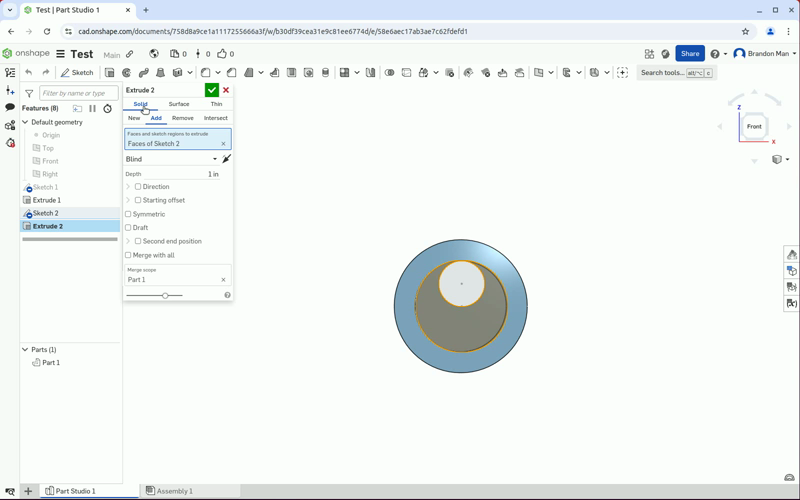
click(143, 106)
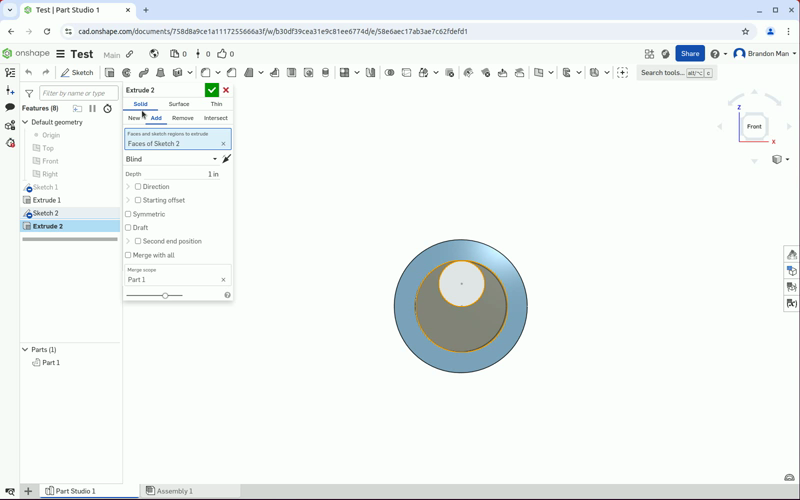
mouse_move(137, 120)
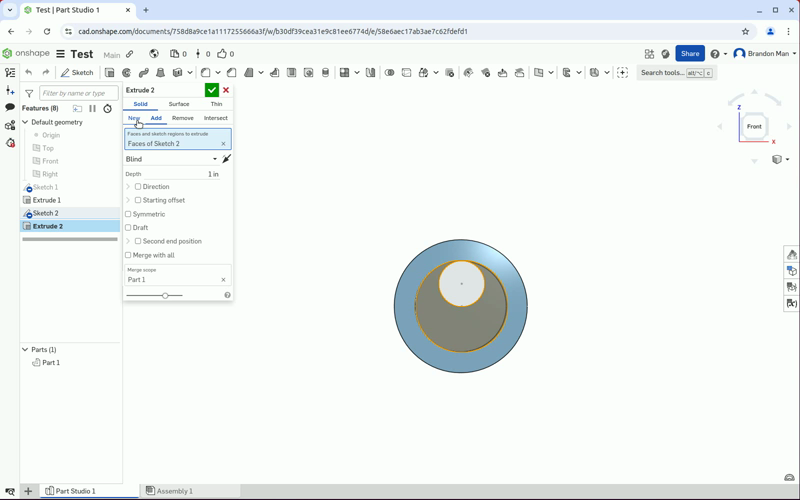
click(137, 120)
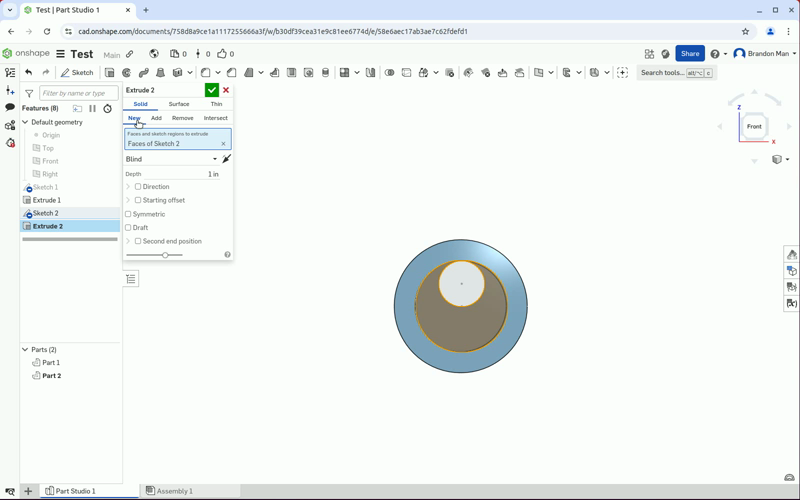
key(tab, 4)
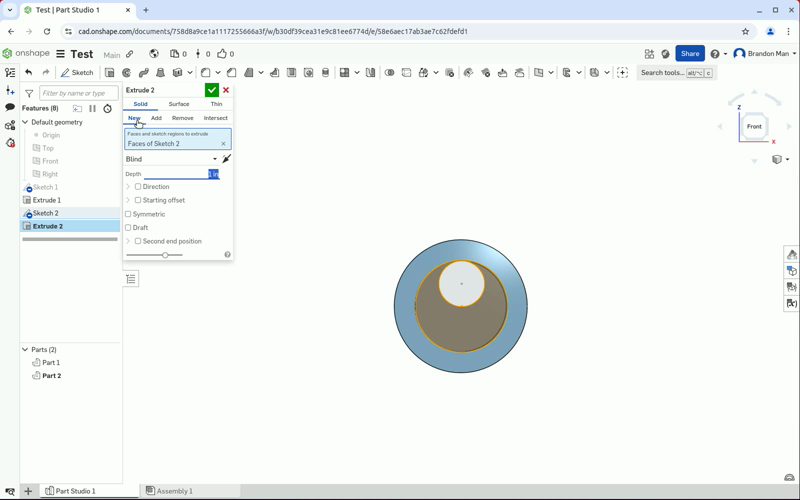
text(23.108)
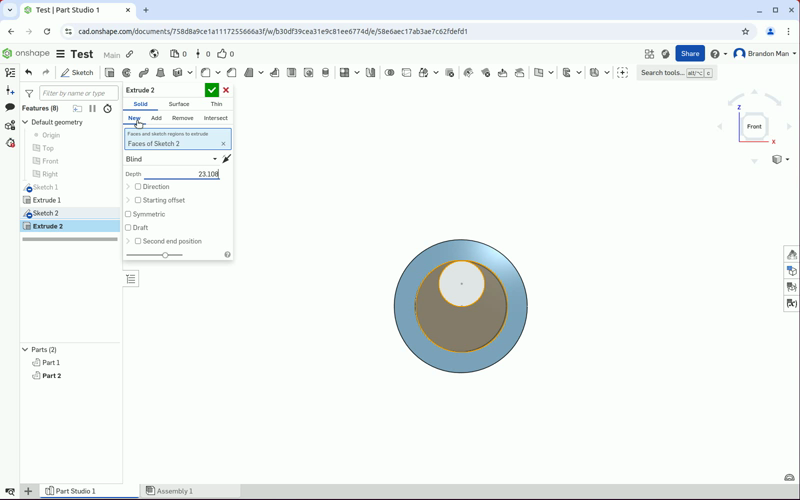
key(enter)
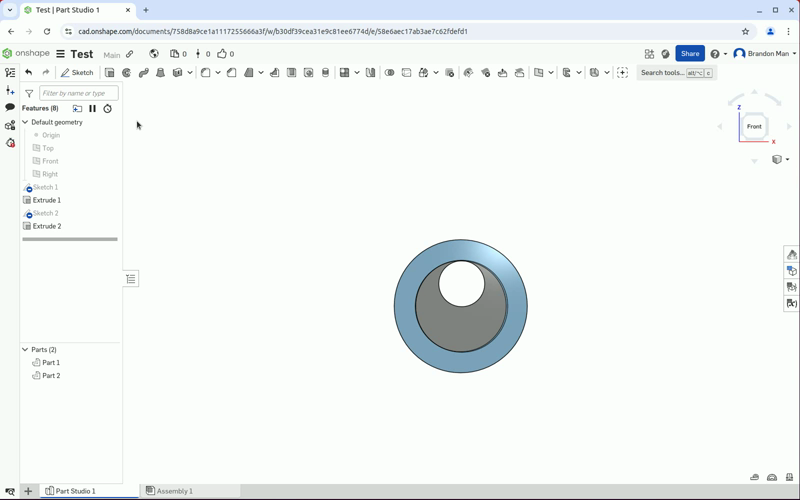
key(shift+h)
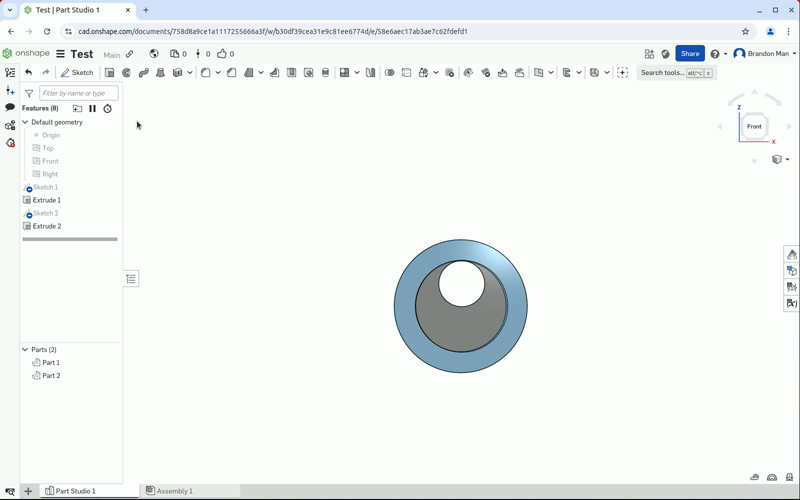
key(shift+h)
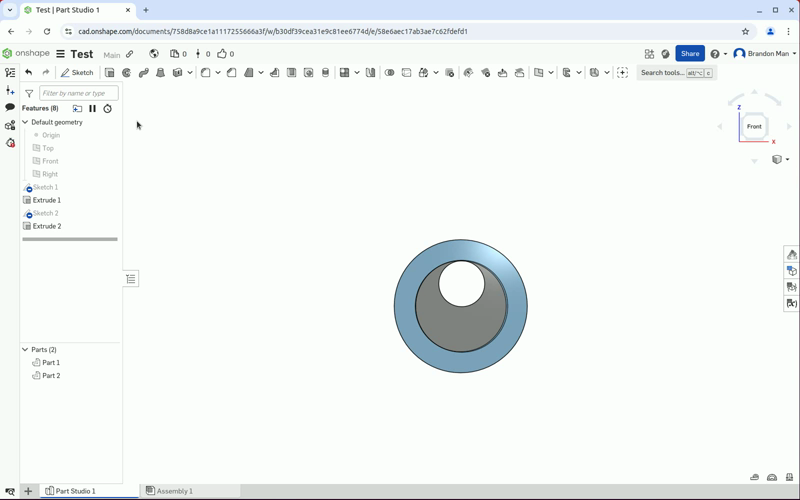
mouse_move(73, 189)
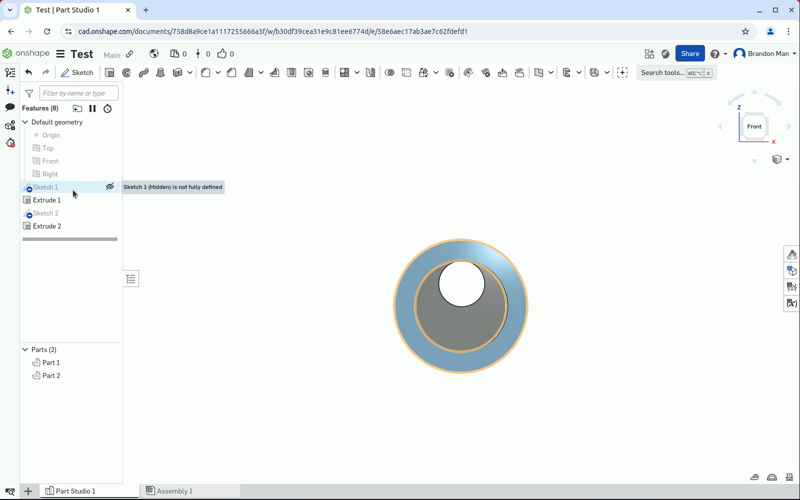
click(73, 189)
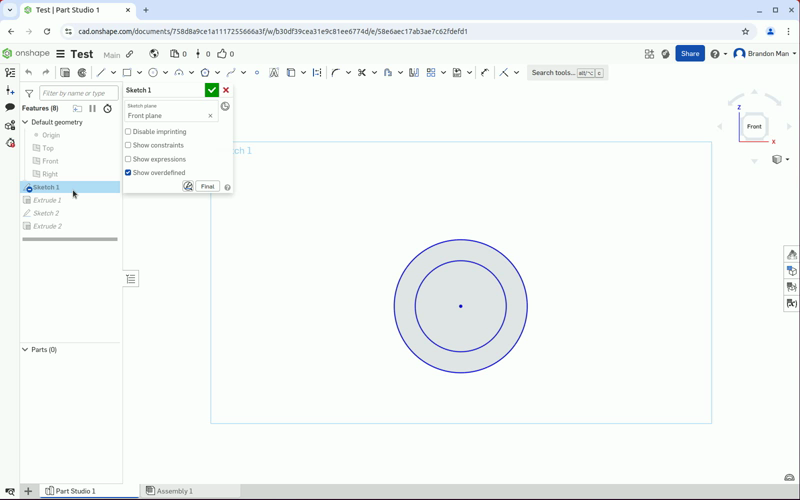
mouse_move(229, 92)
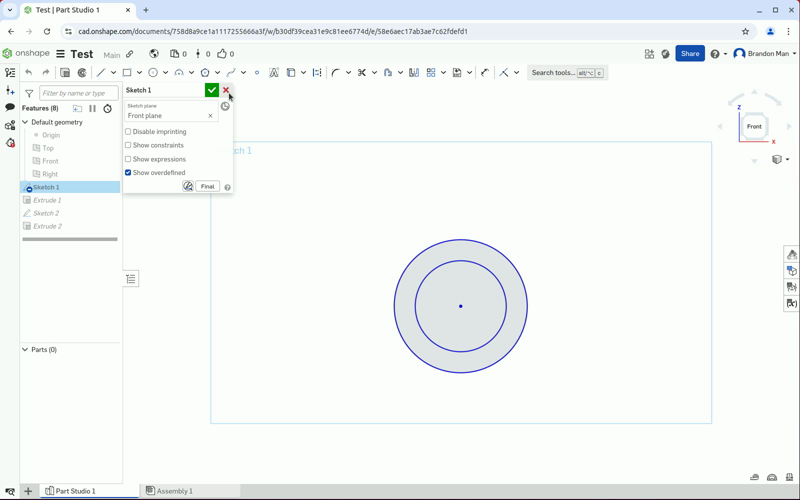
click(229, 92)
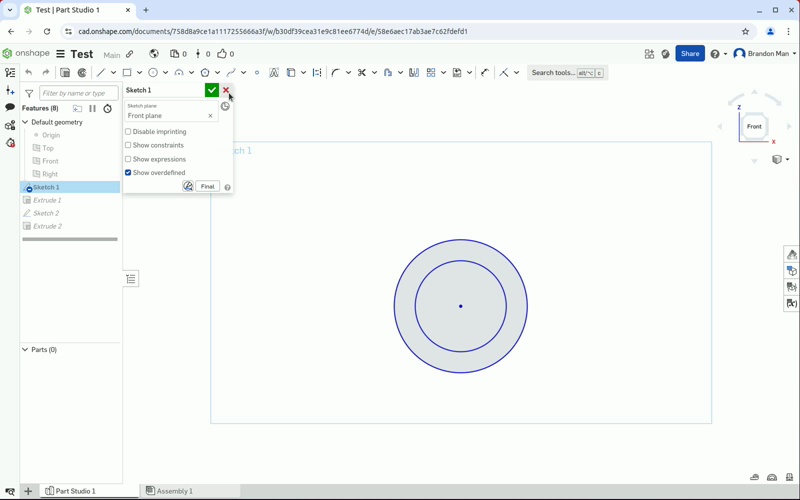
key(shift+s)
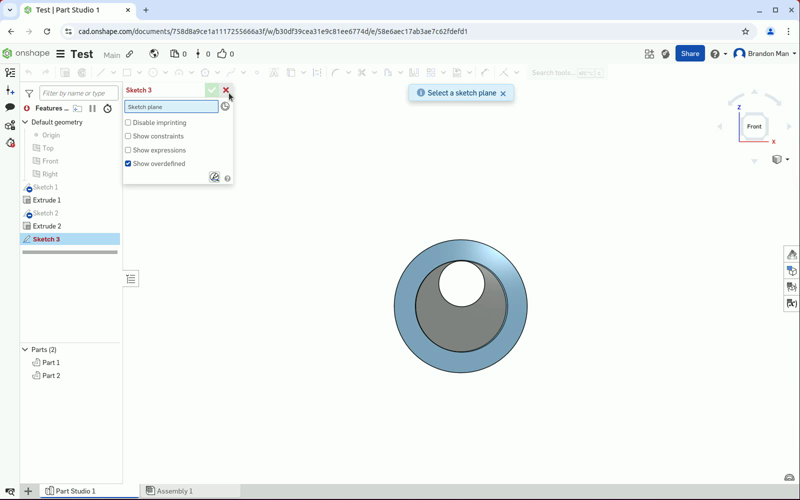
mouse_move(73, 163)
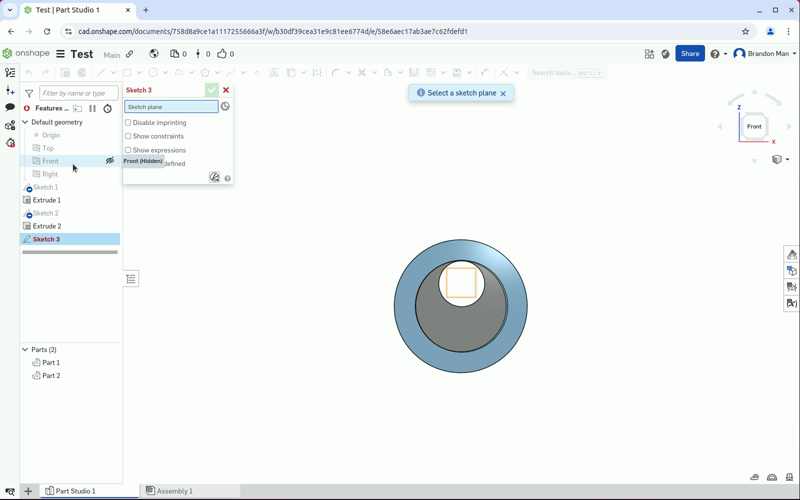
click(73, 163)
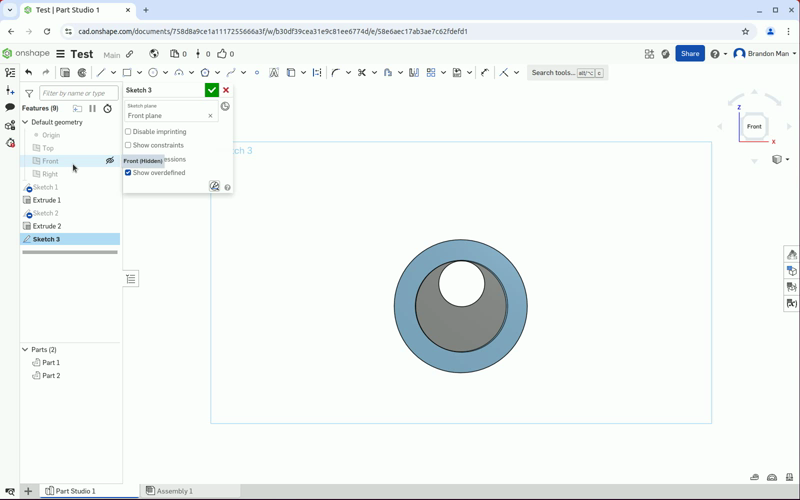
mouse_move(73, 352)
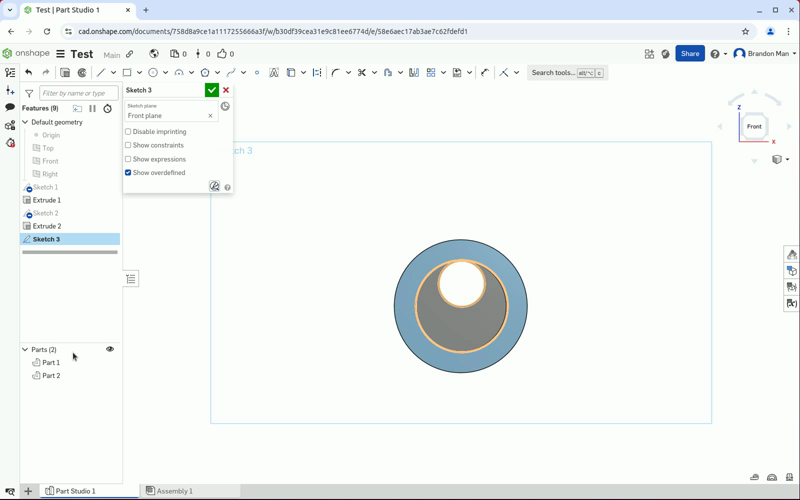
key(y)
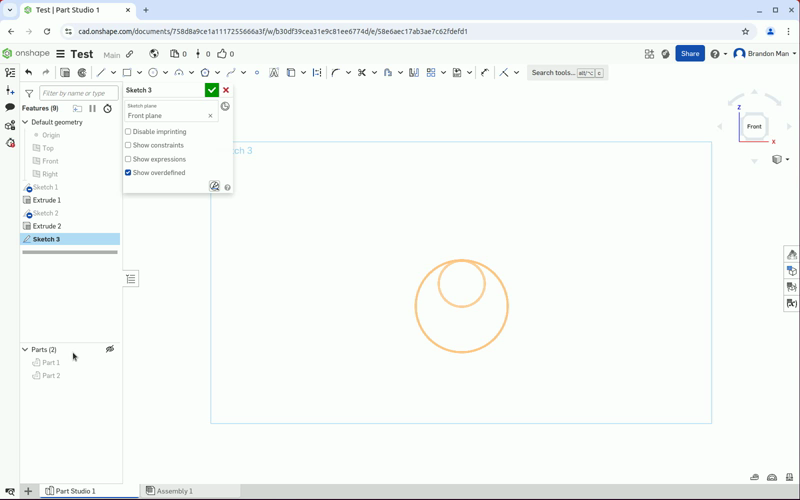
key(c)
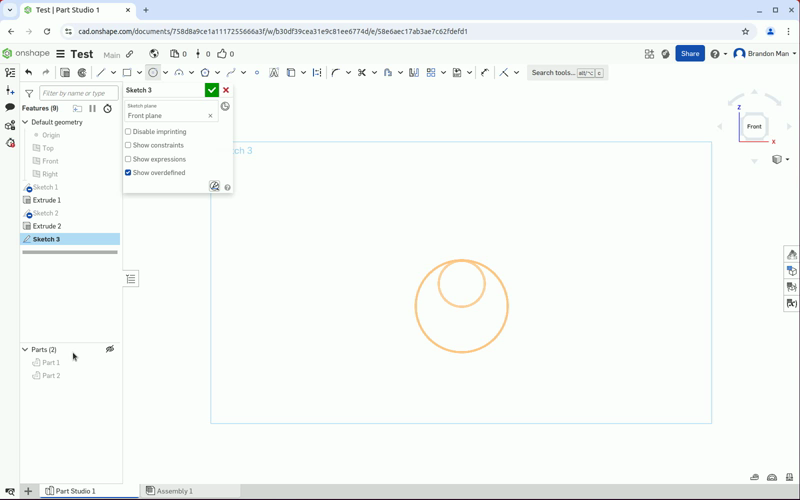
key_down(shift)
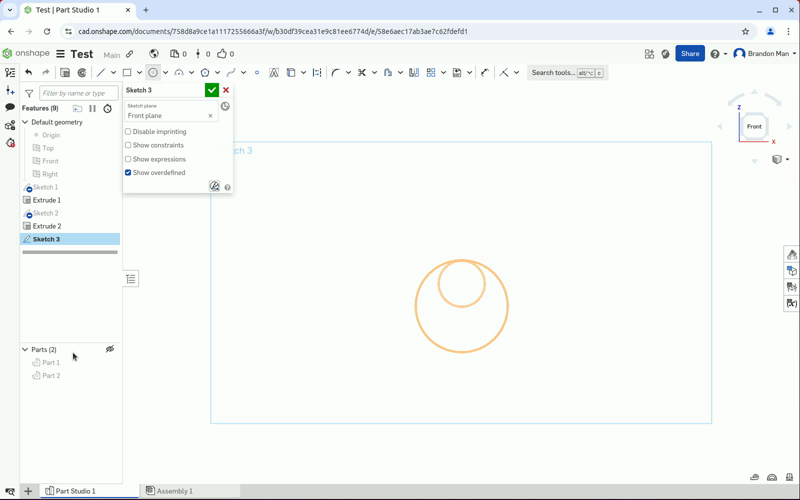
mouse_move(461, 306)
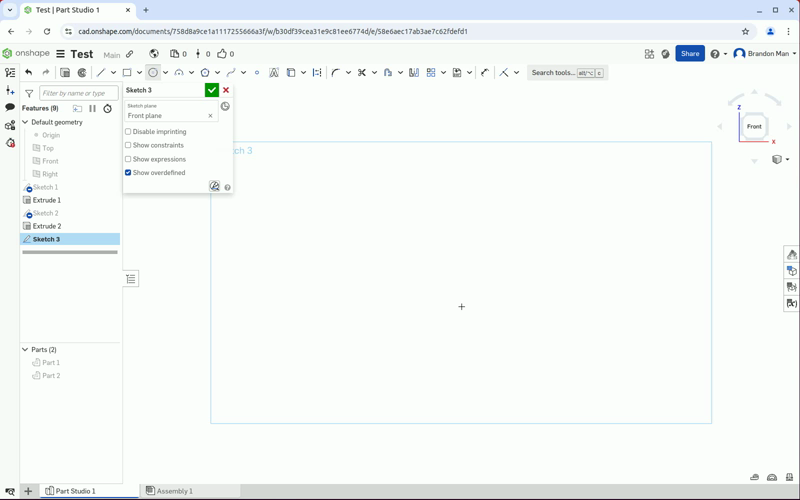
click(461, 306)
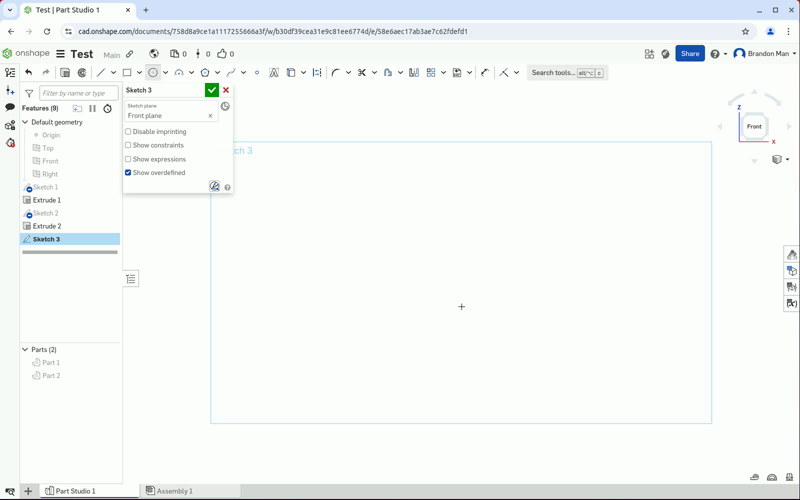
key_up(shift)
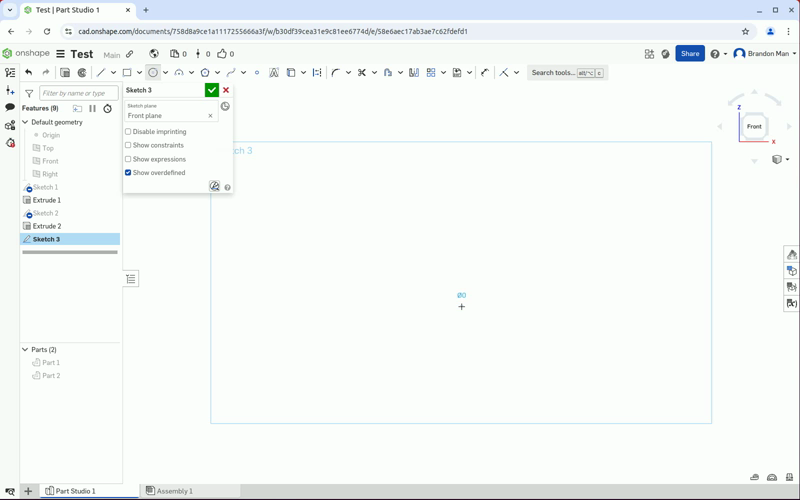
mouse_move(507, 306)
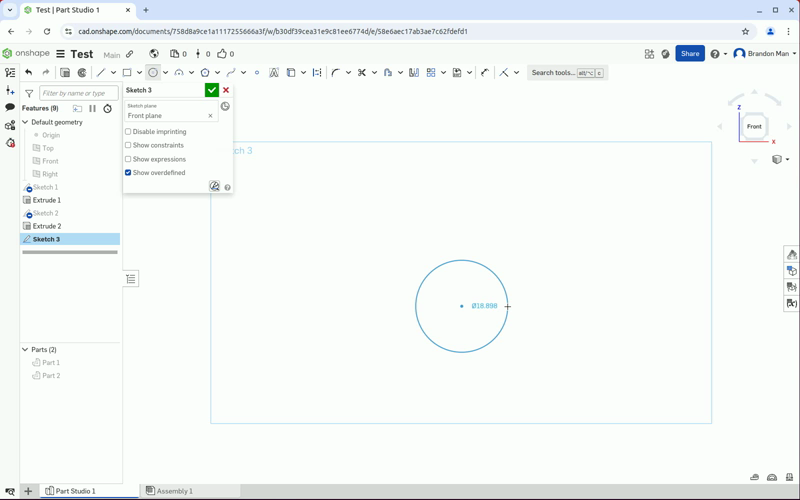
click(507, 306)
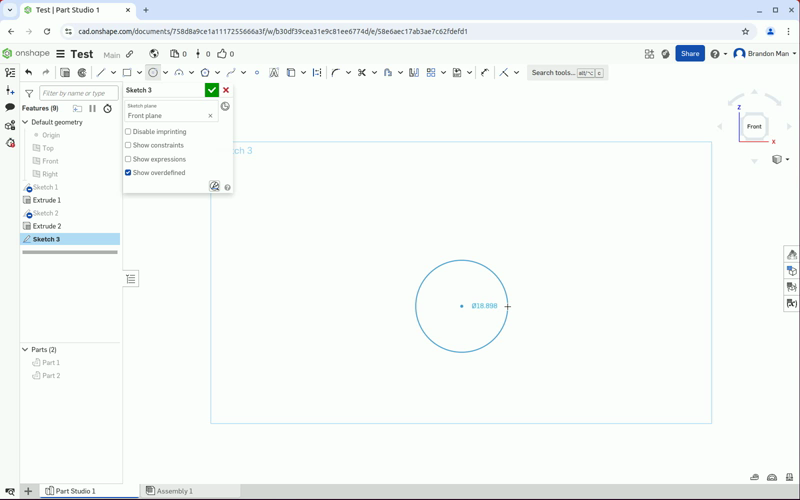
key(esc)
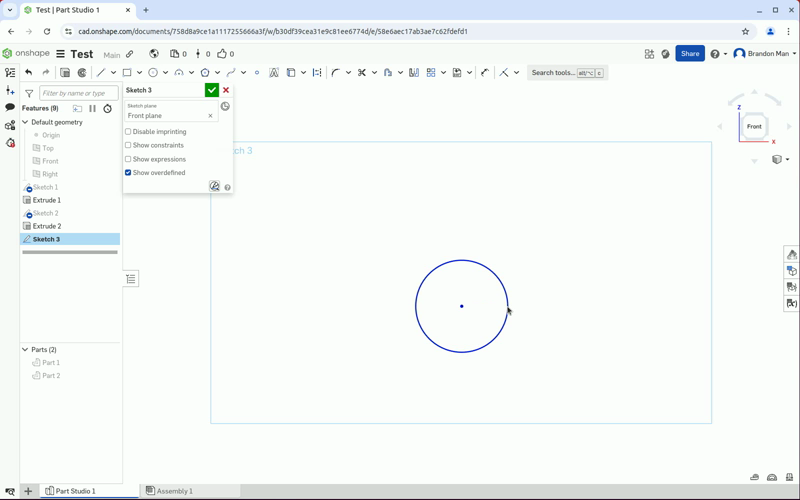
key(c)
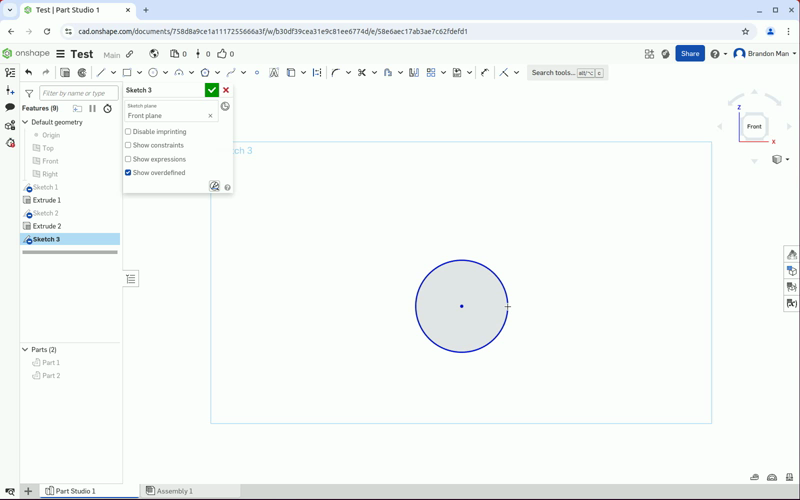
key_down(shift)
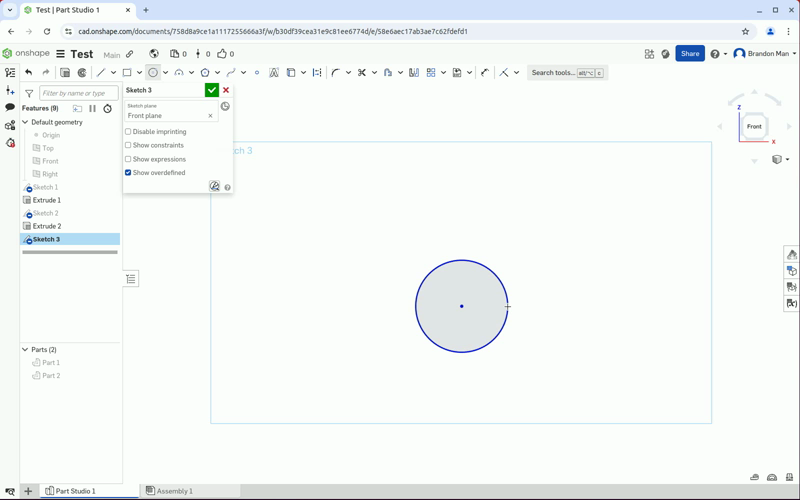
mouse_move(461, 283)
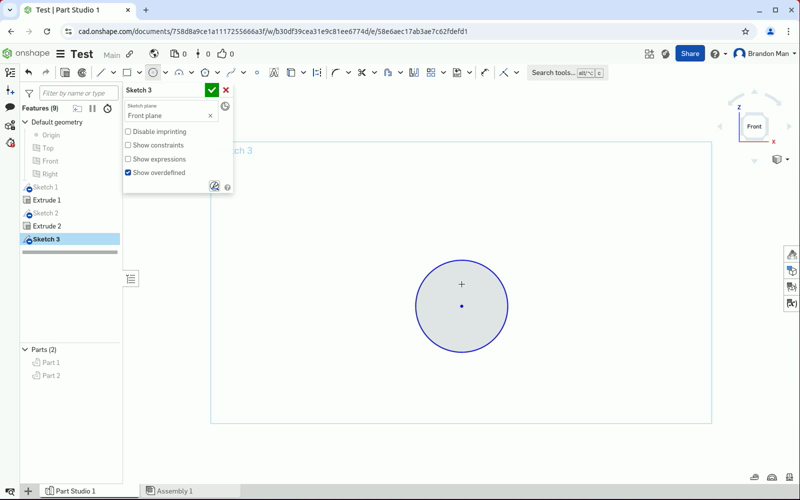
click(461, 283)
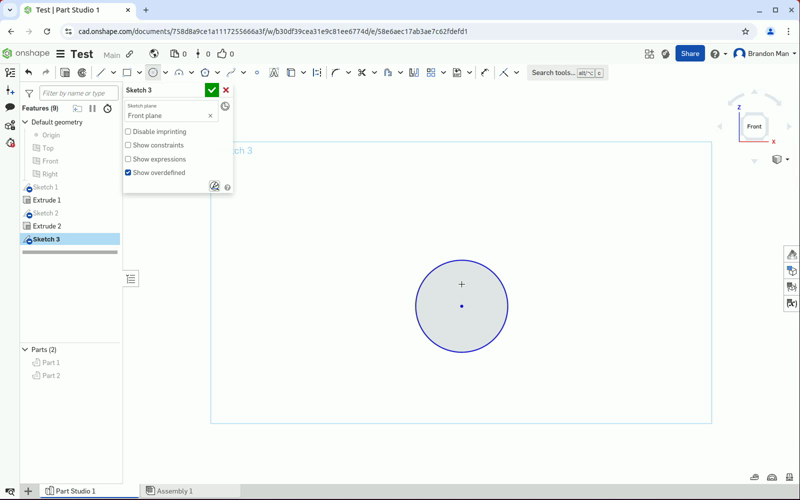
key_up(shift)
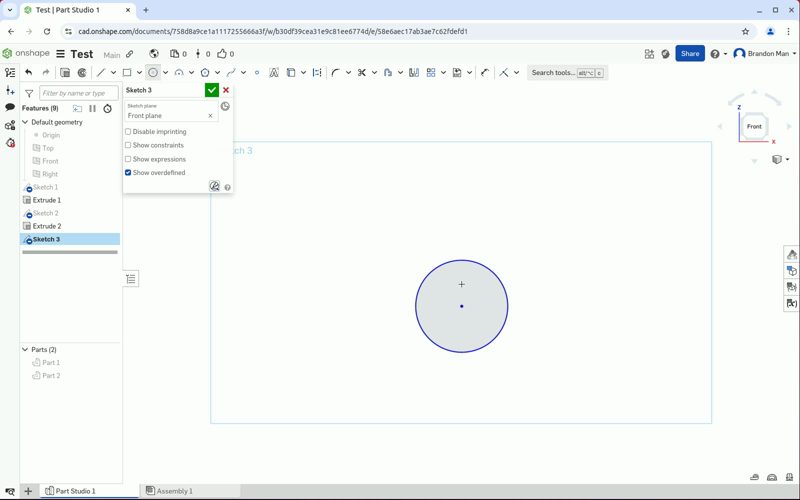
mouse_move(484, 283)
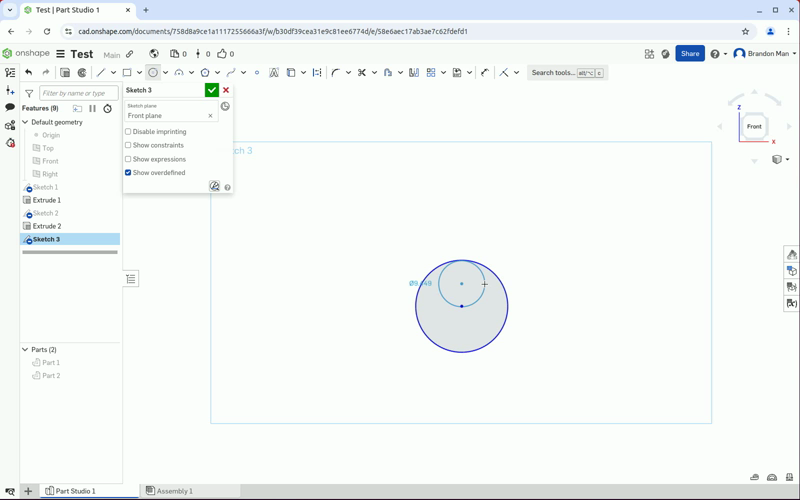
click(484, 283)
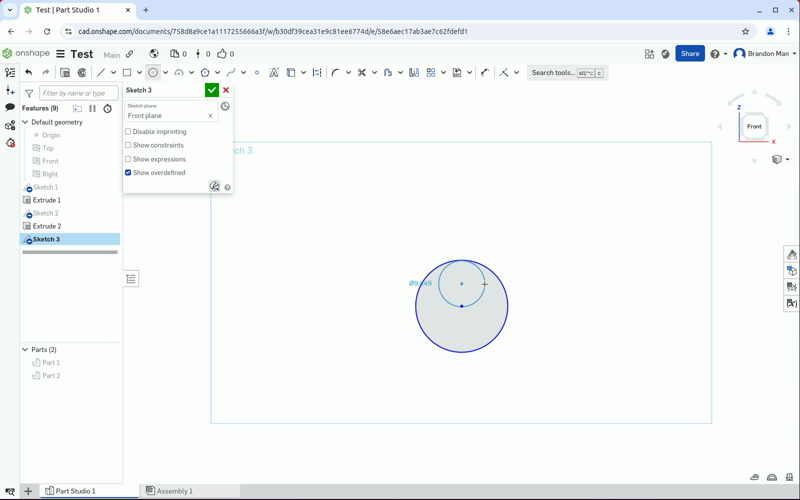
key(esc)
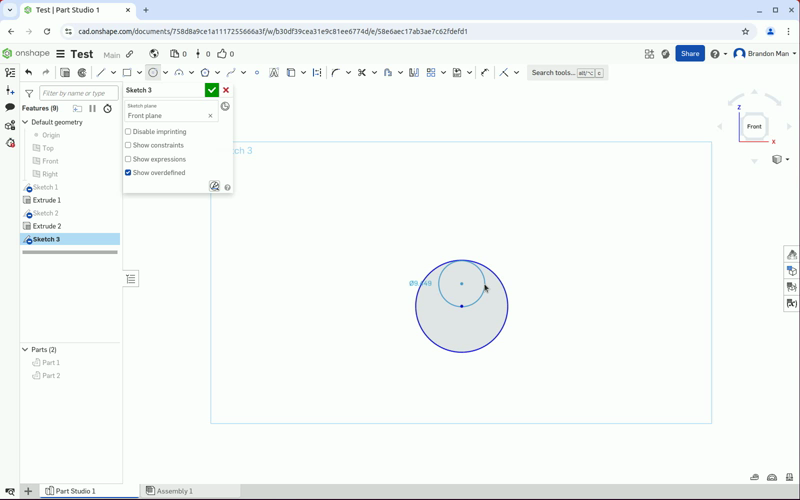
mouse_move(488, 295)
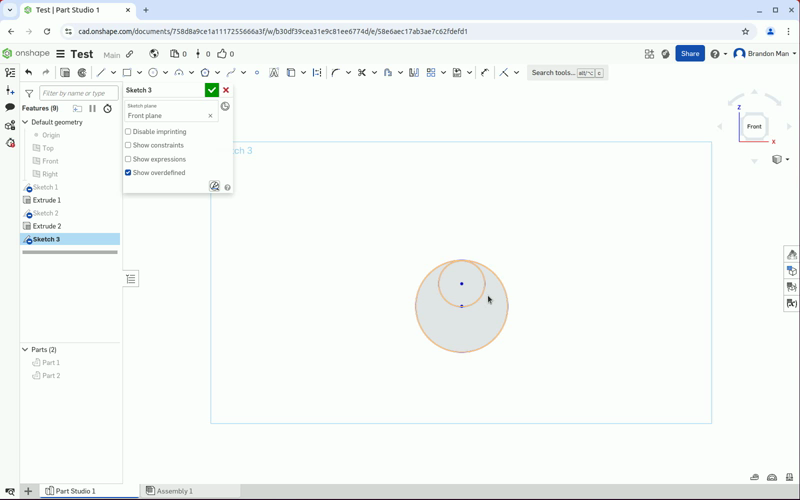
click(488, 295)
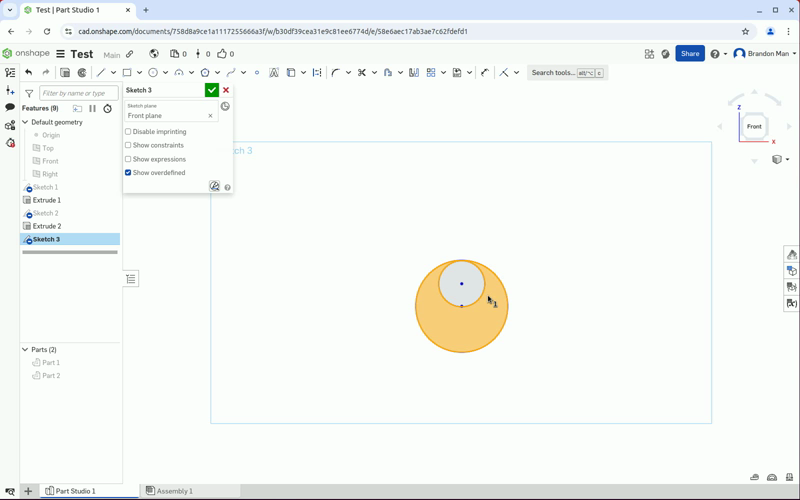
mouse_move(73, 352)
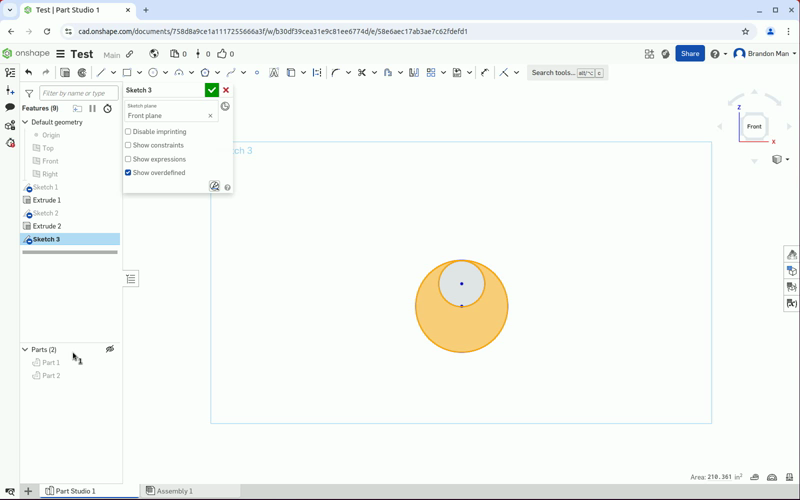
key(shift+y)
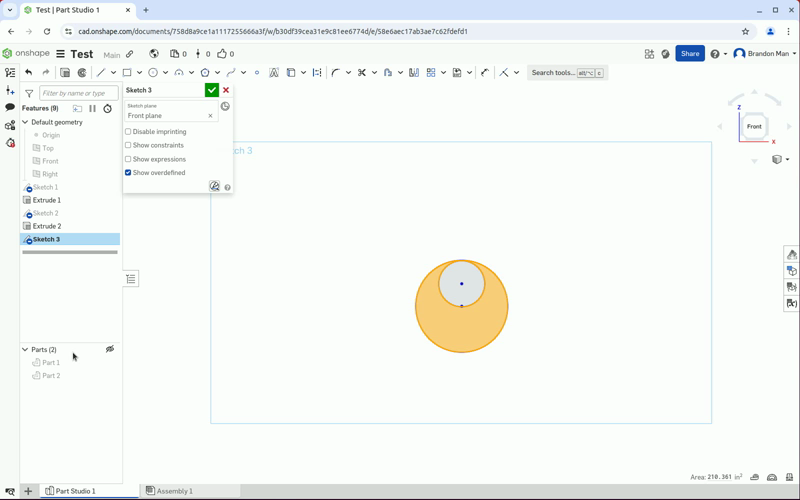
key(shift+e)
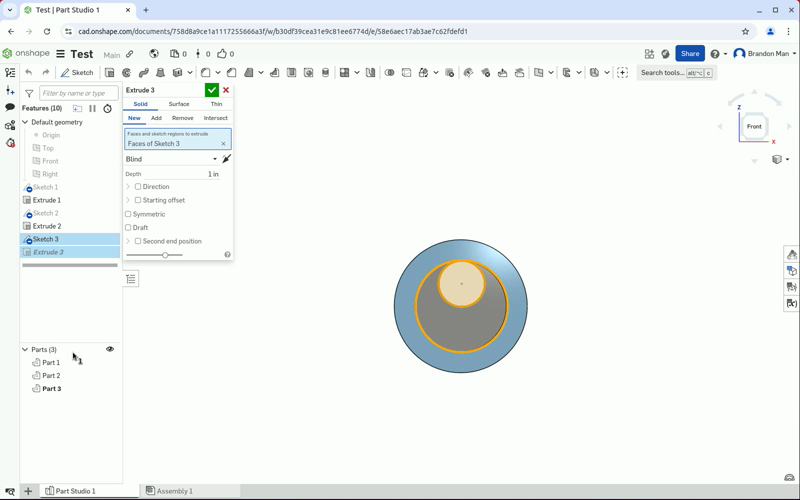
mouse_move(143, 106)
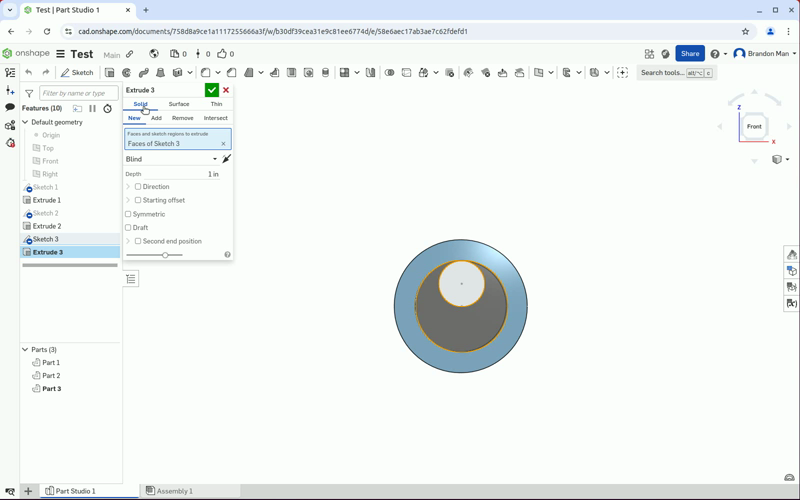
click(143, 106)
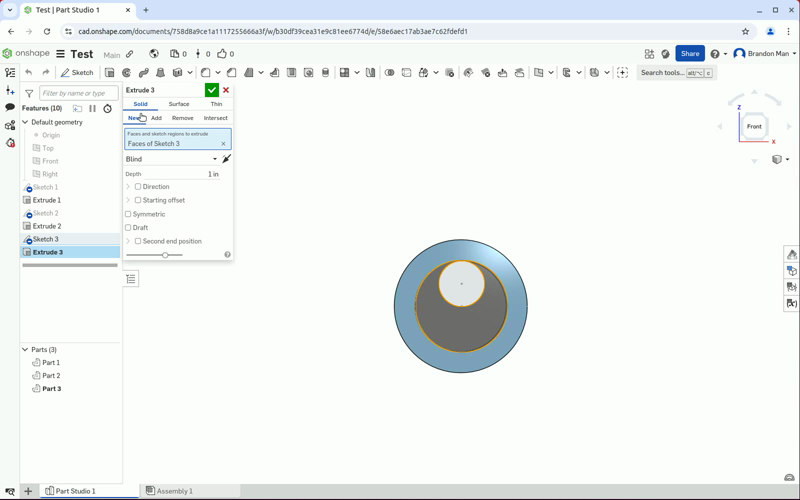
mouse_move(137, 120)
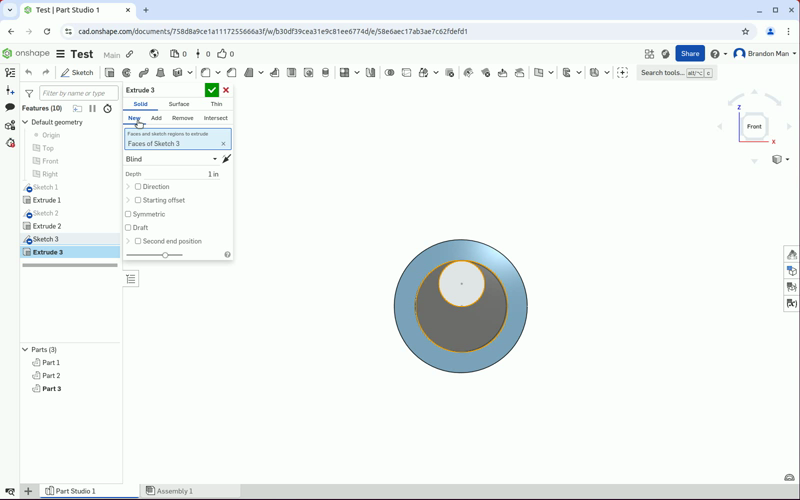
click(137, 120)
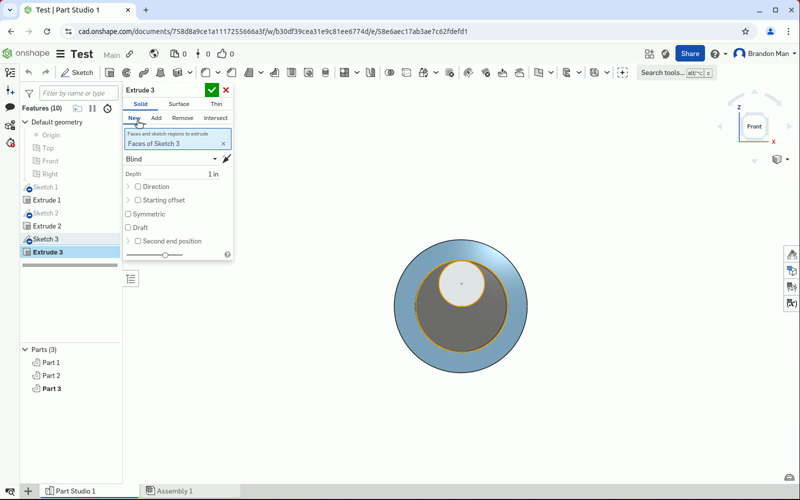
key(tab, 4)
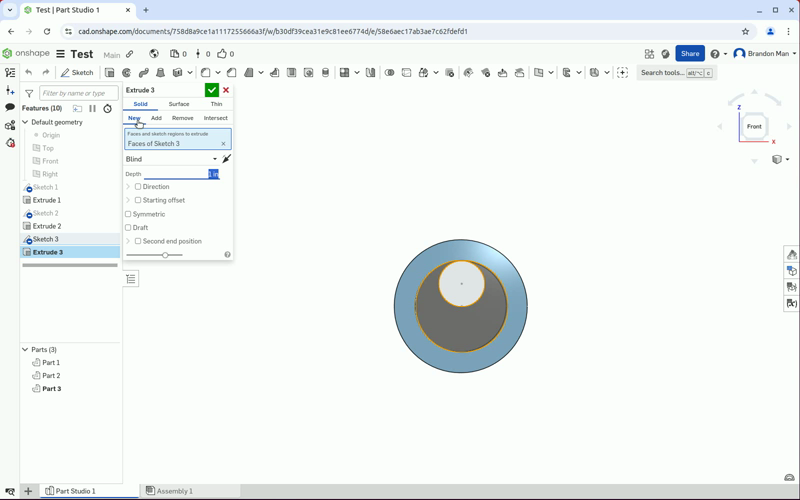
text(-11.554)
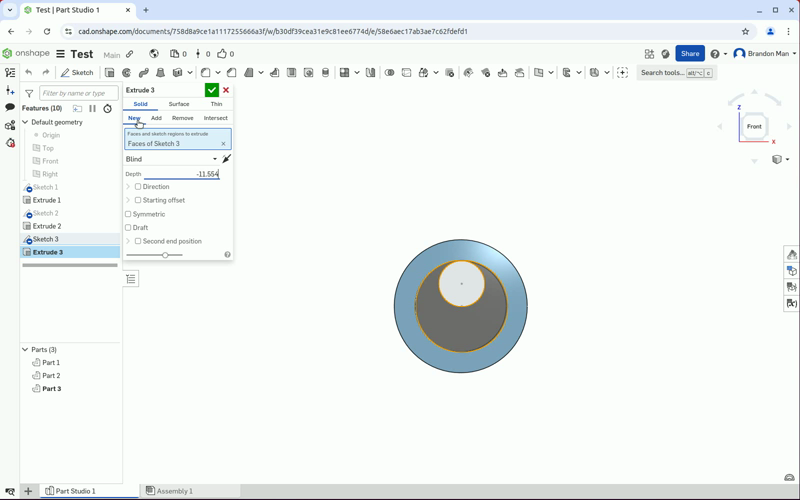
key(enter)
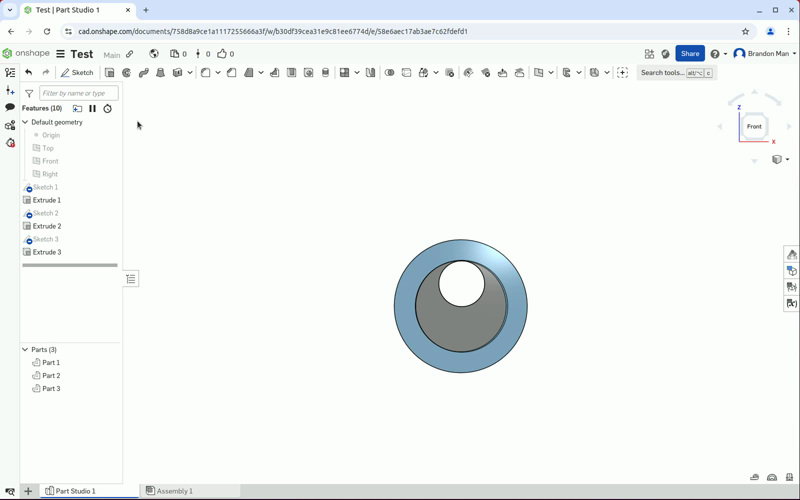
key(shift+h)
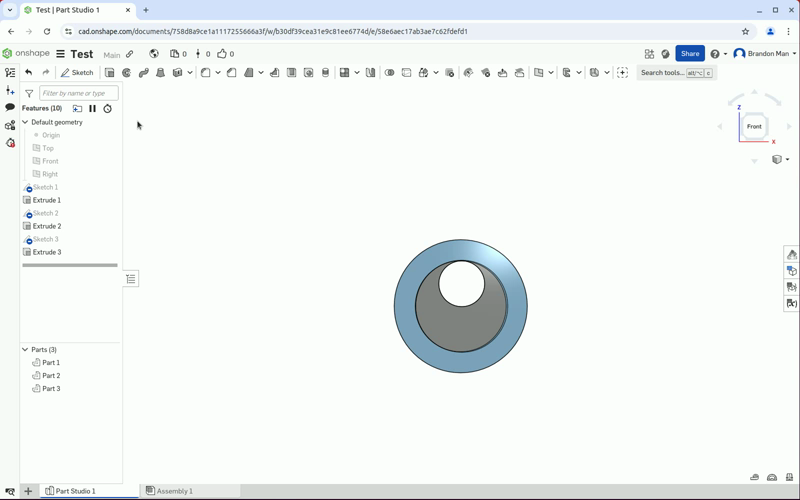
key(shift+h)
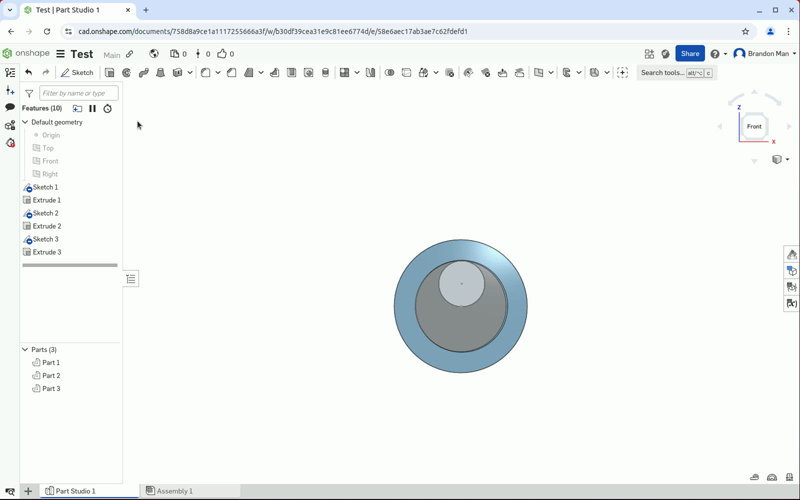
key(shift+7)
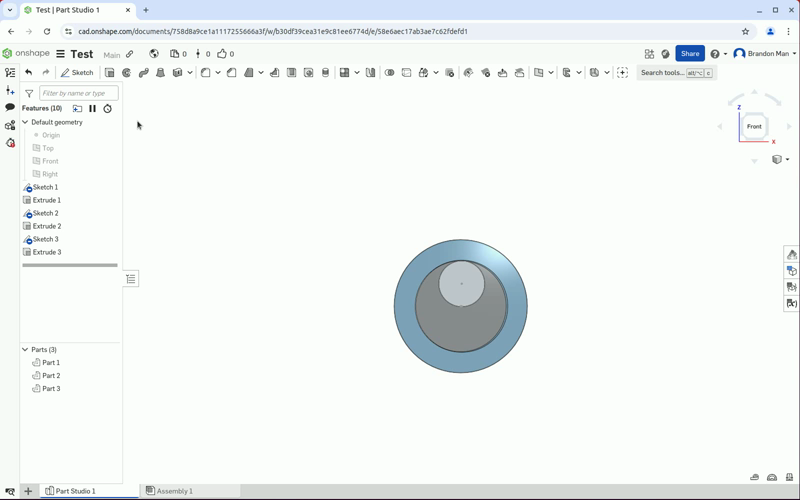
key(left, 2)
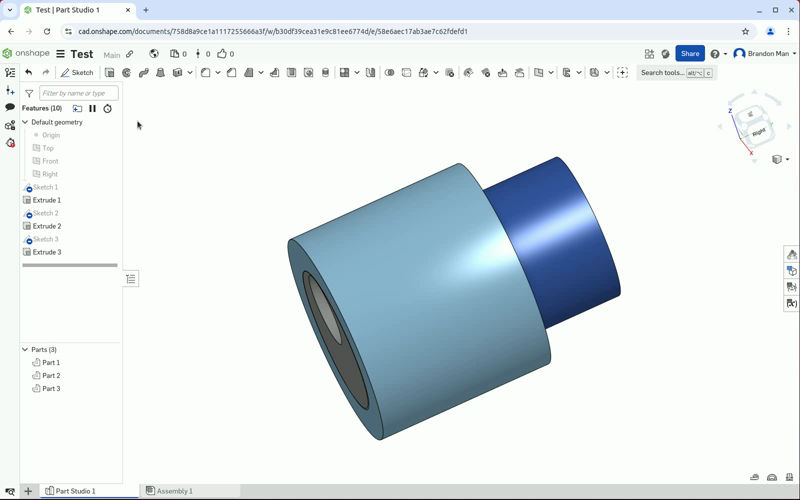
key(down, 2)
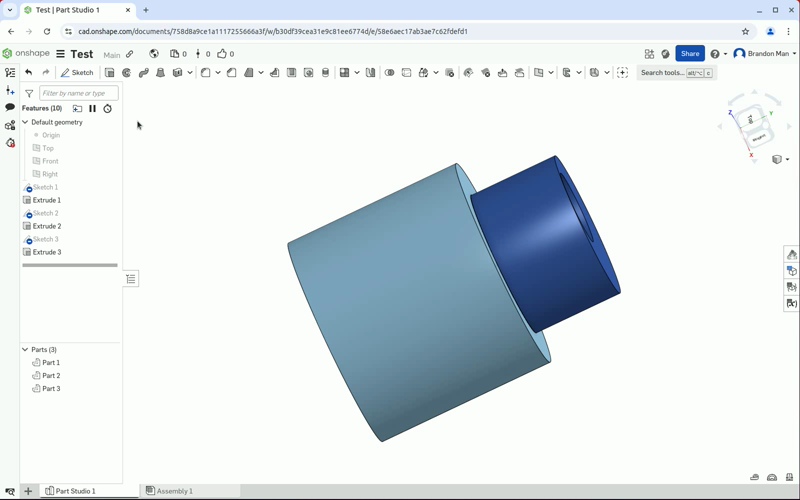
key(up, 2)
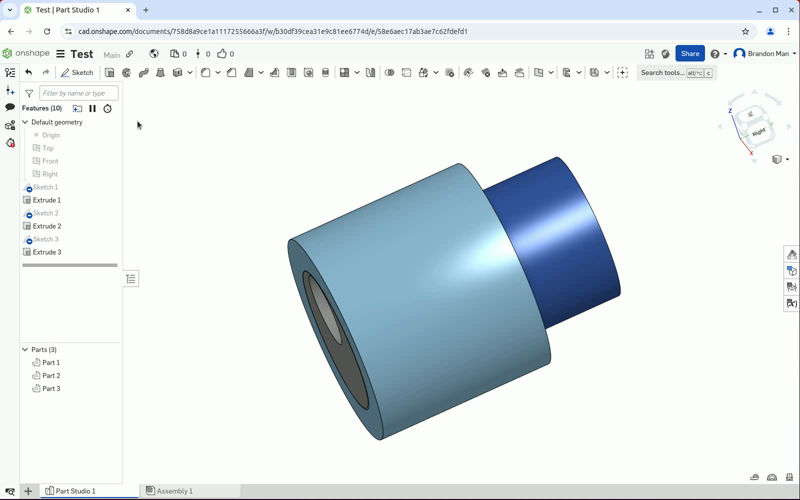
key(right, 2)
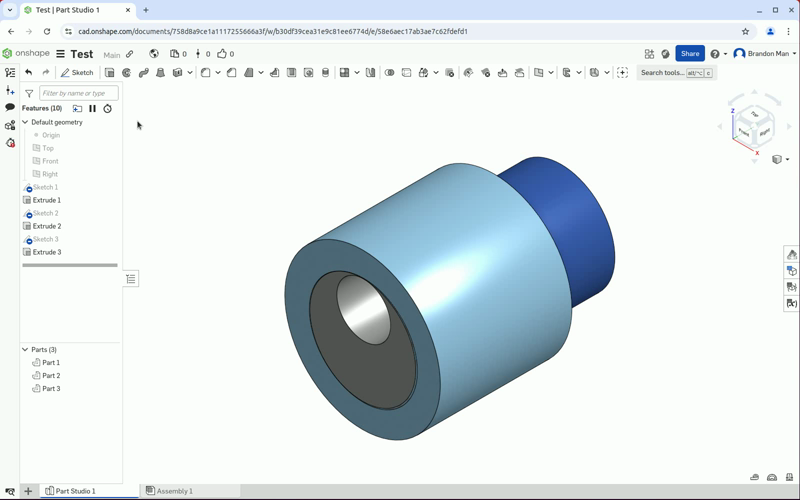
mouse_move(73, 189)
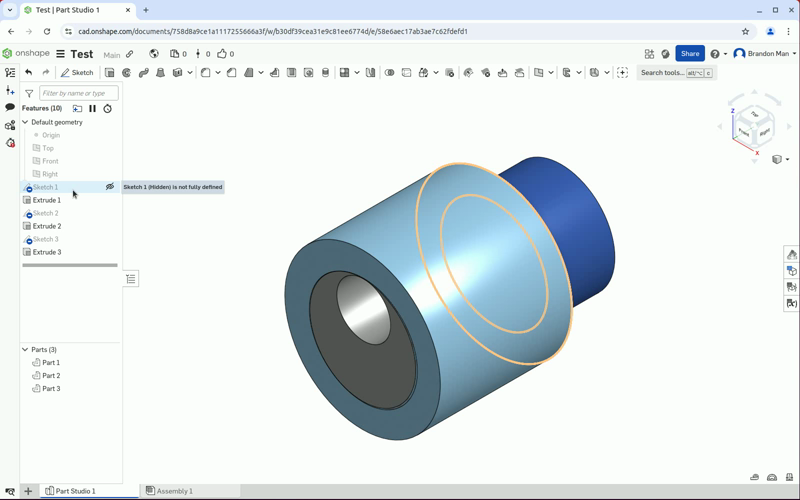
click(73, 189)